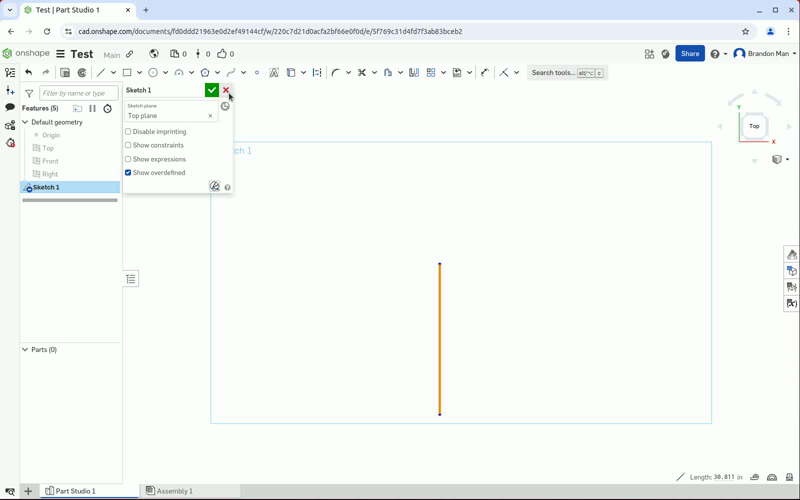
key(shift+h)
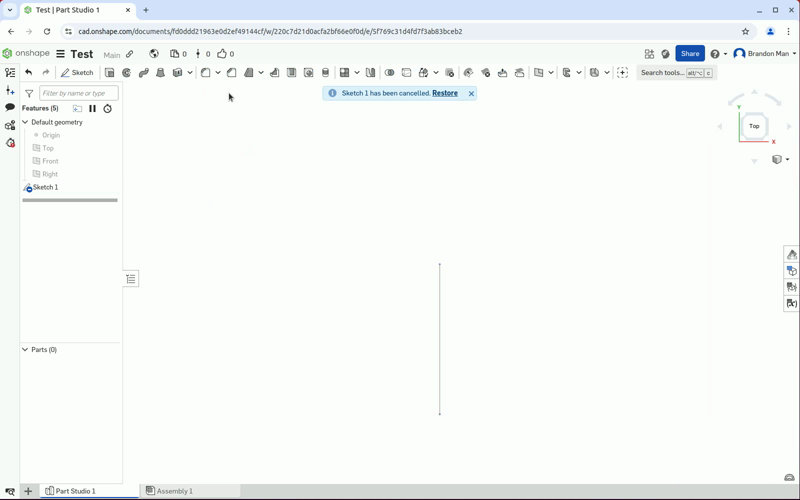
mouse_move(73, 352)
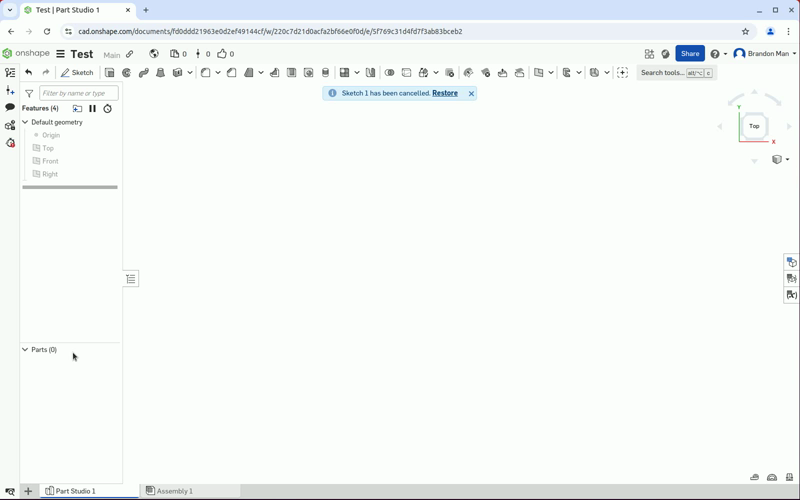
key(y)
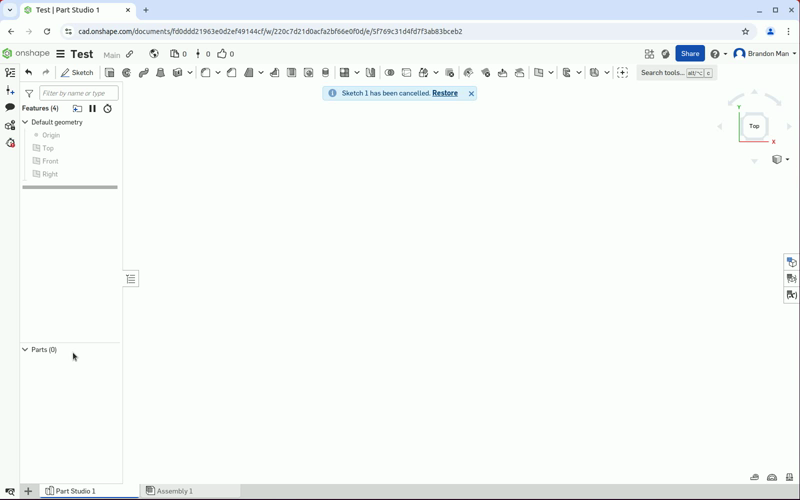
key(shift+p)
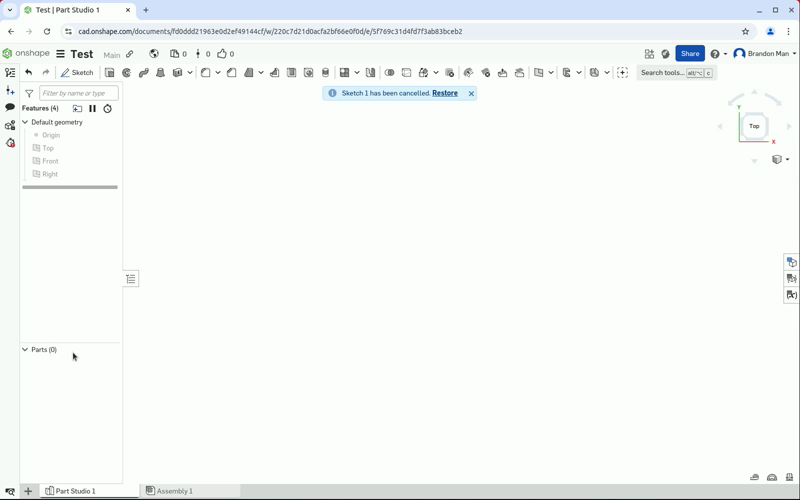
key(space)
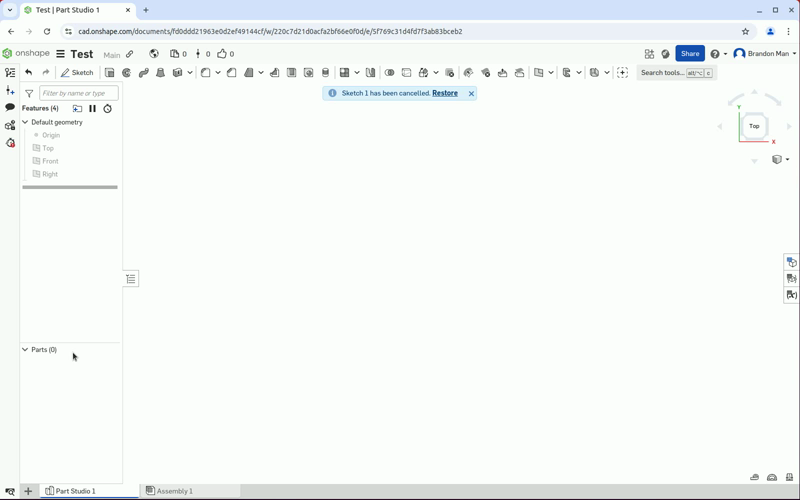
key_down(shift)
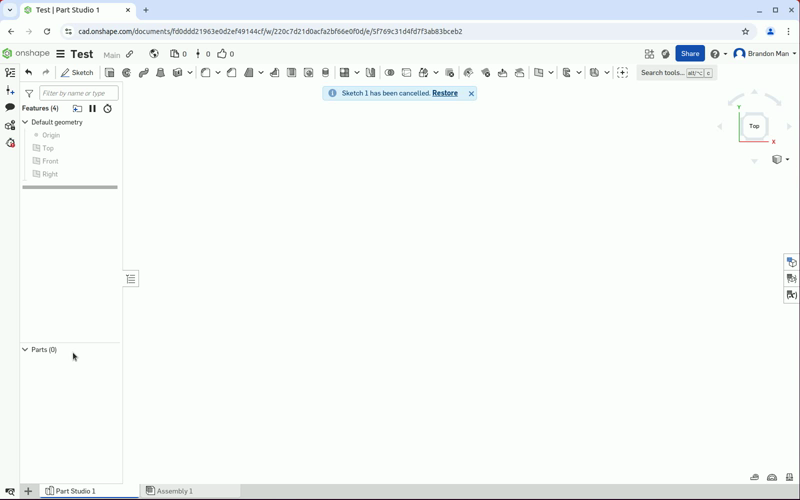
key(up)
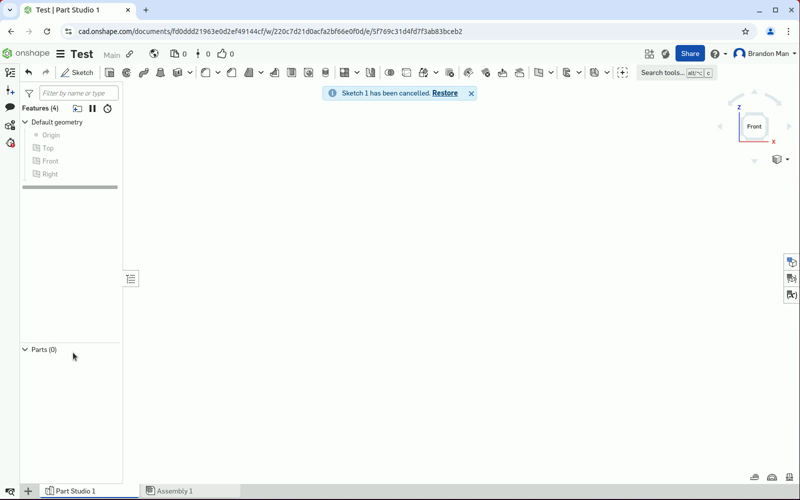
key_up(shift)
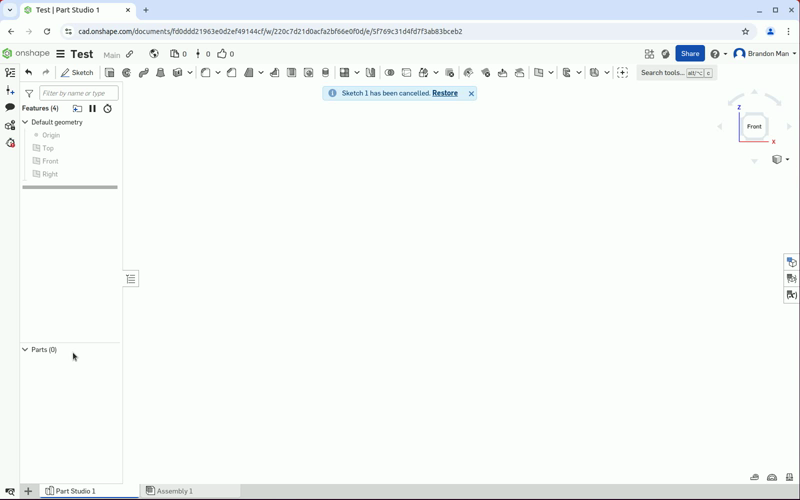
mouse_move(73, 352)
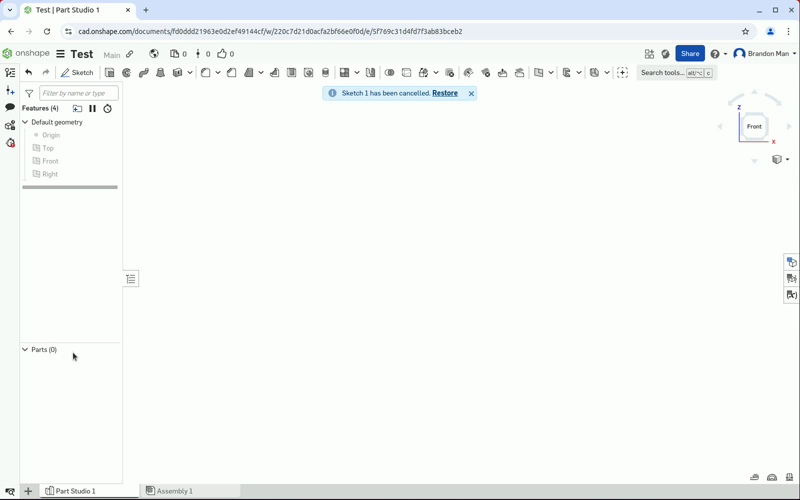
key(shift+y)
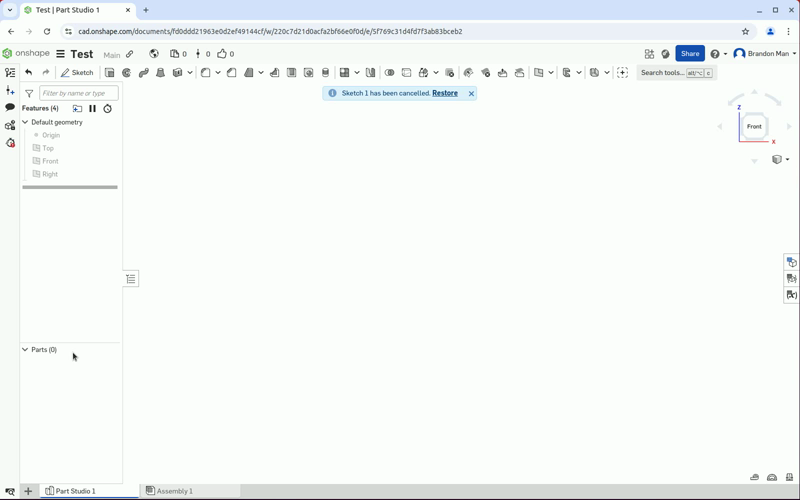
key(shift+s)
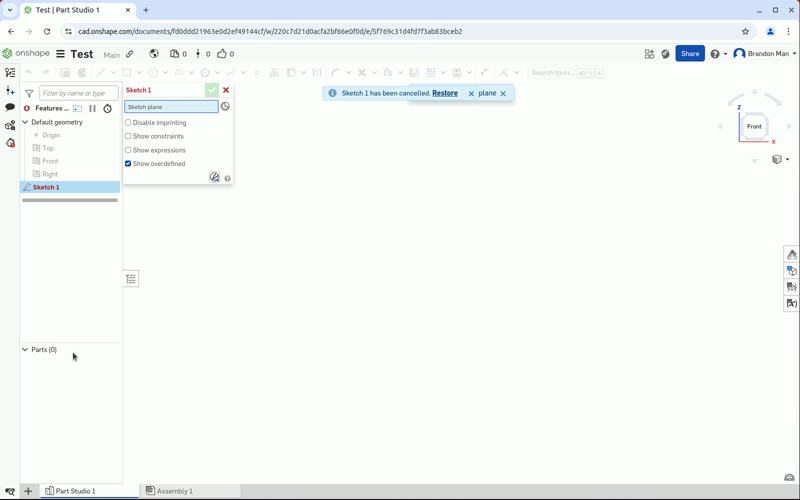
mouse_move(73, 163)
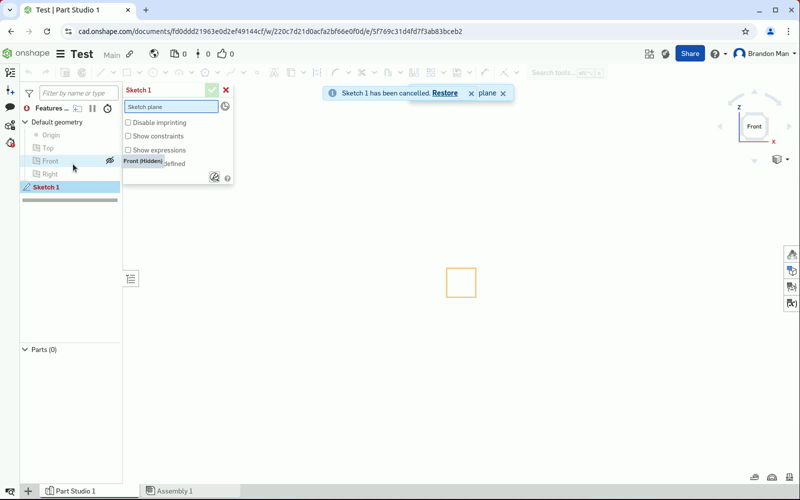
click(73, 163)
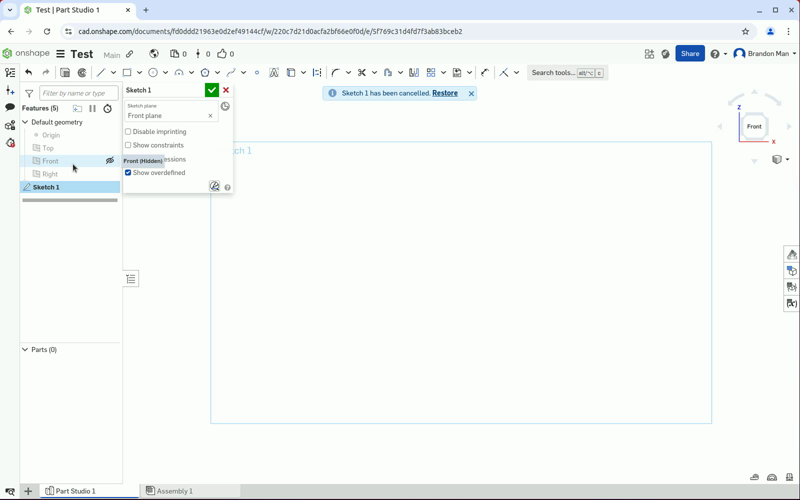
mouse_move(73, 352)
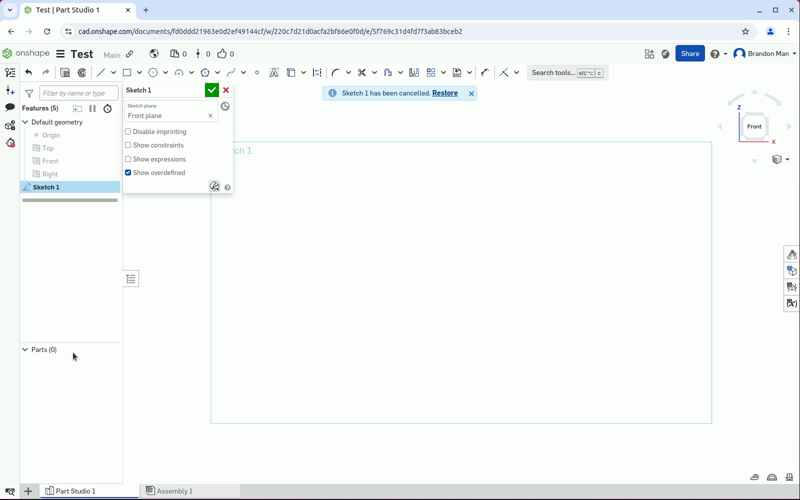
key(y)
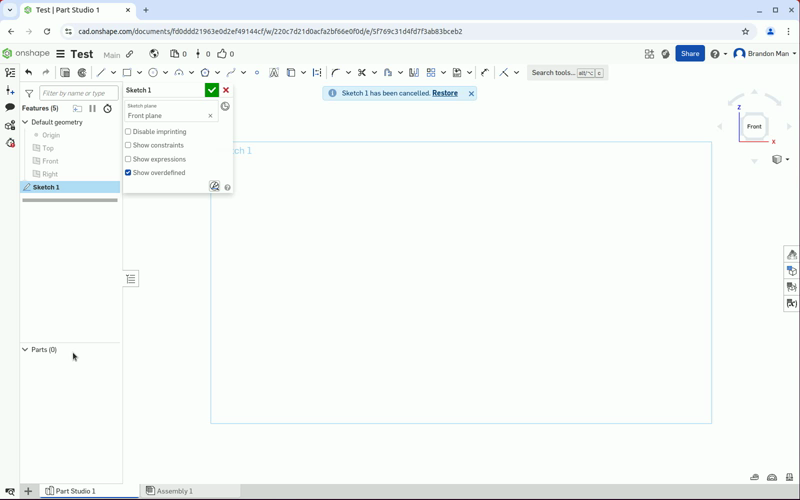
key(a)
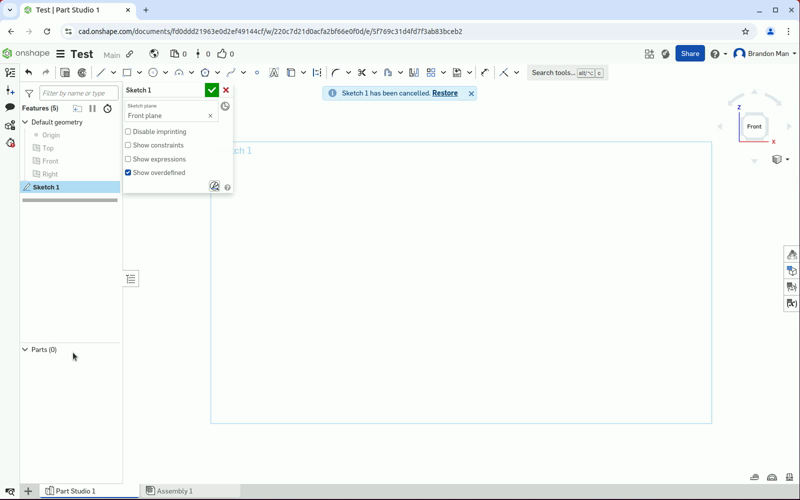
key_down(shift)
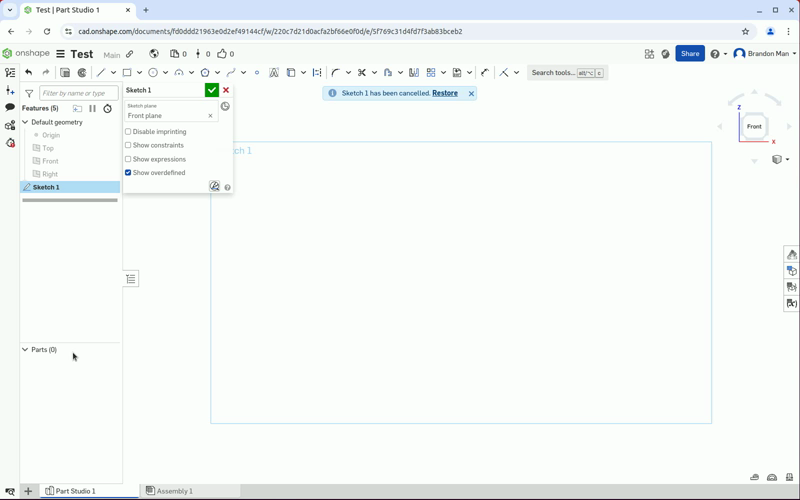
mouse_move(348, 329)
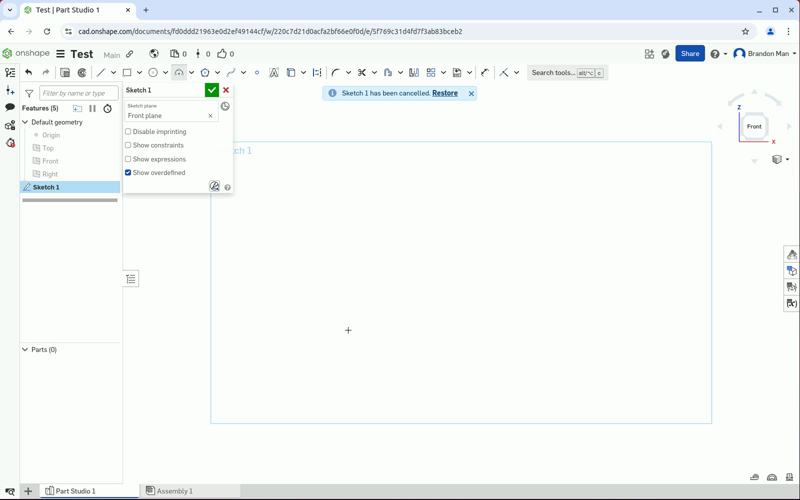
click(348, 329)
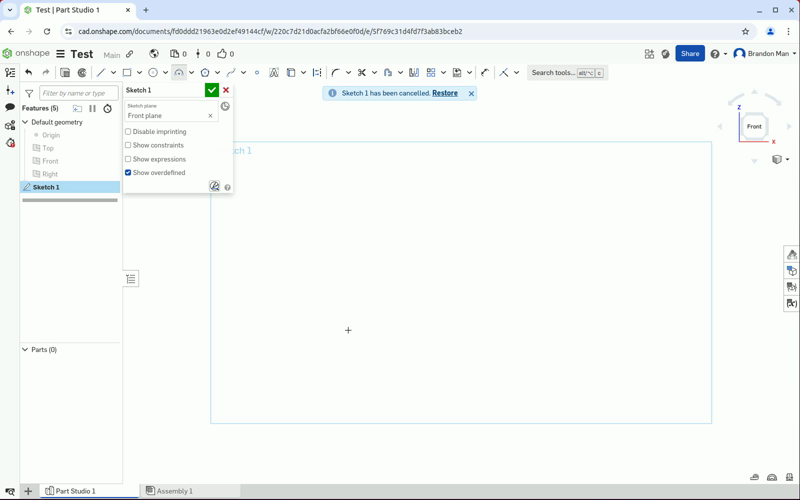
key_up(shift)
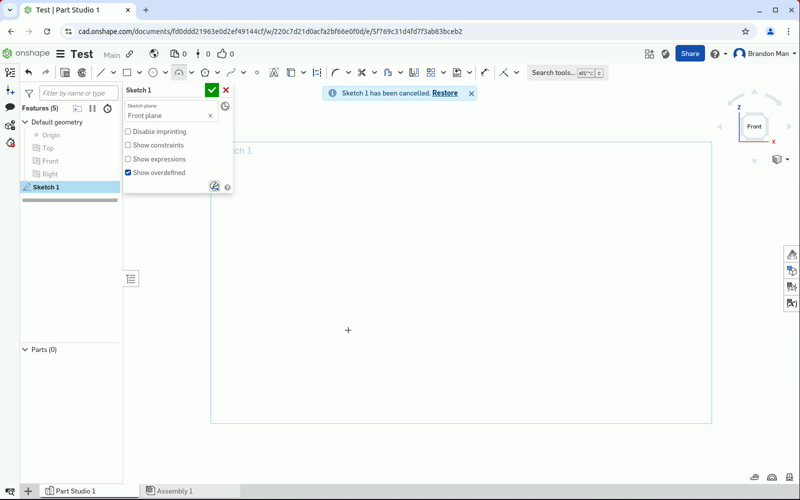
key_down(shift)
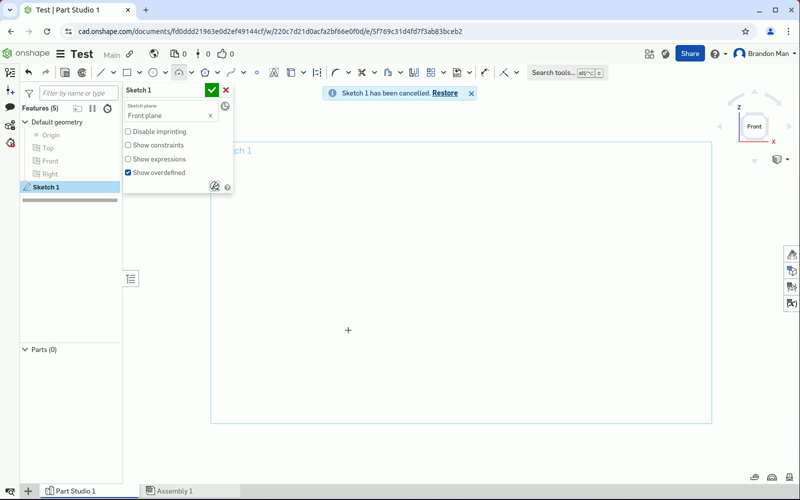
mouse_move(369, 351)
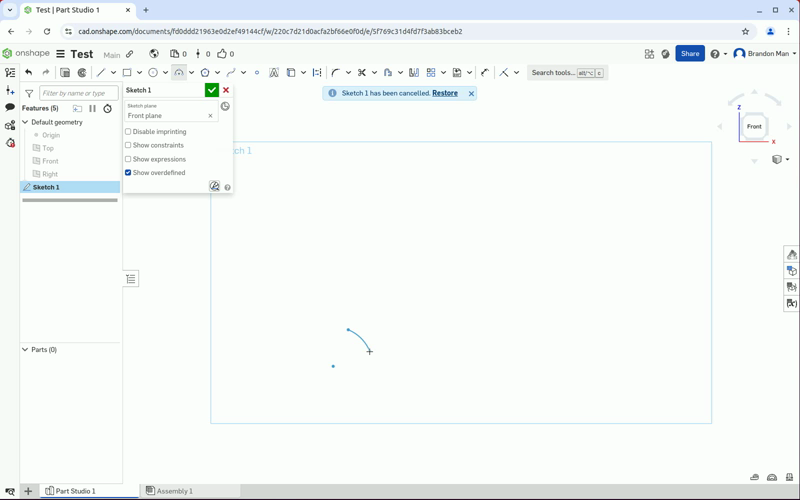
click(369, 351)
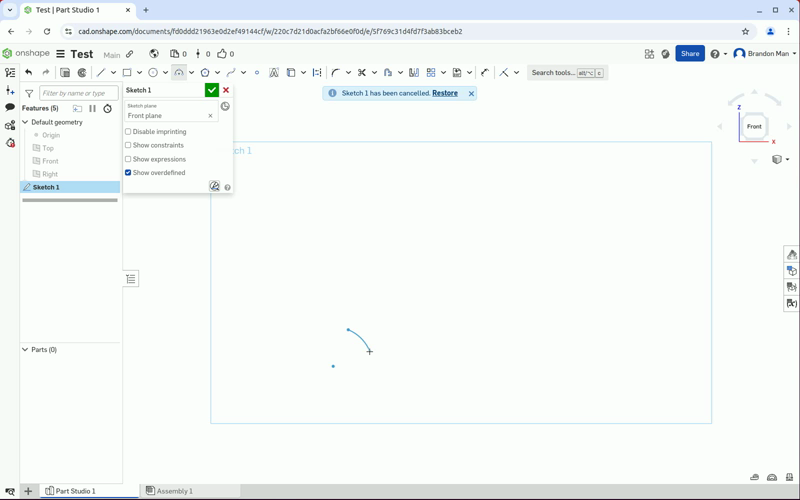
mouse_move(354, 344)
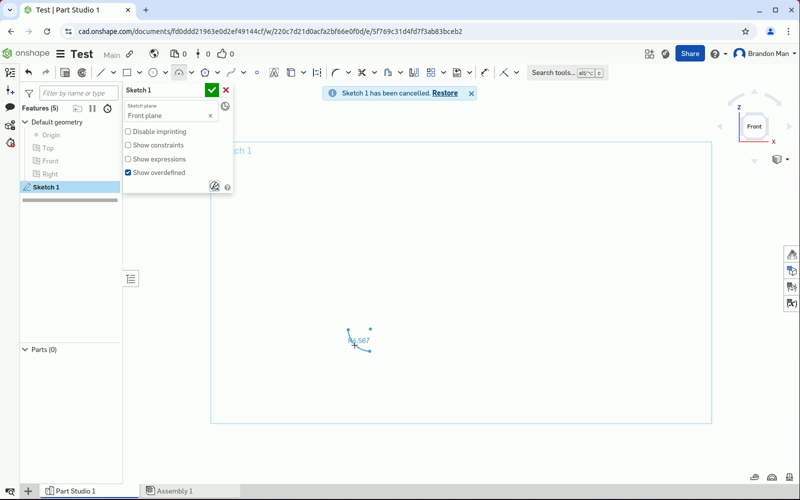
click(354, 344)
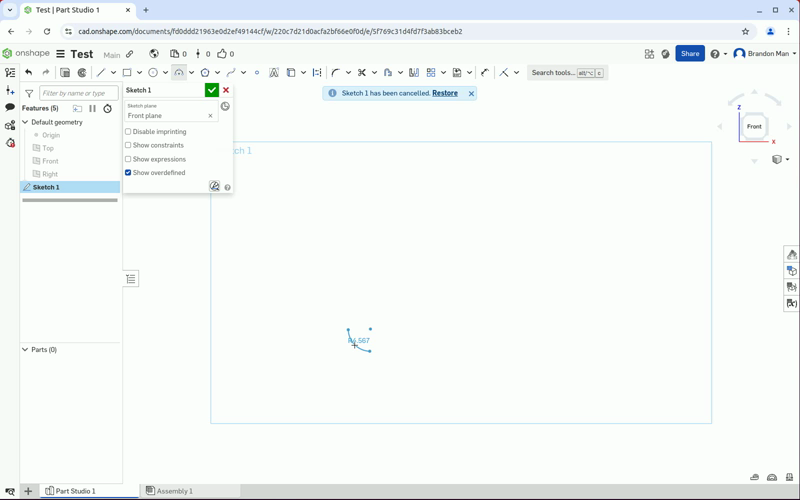
key_up(shift)
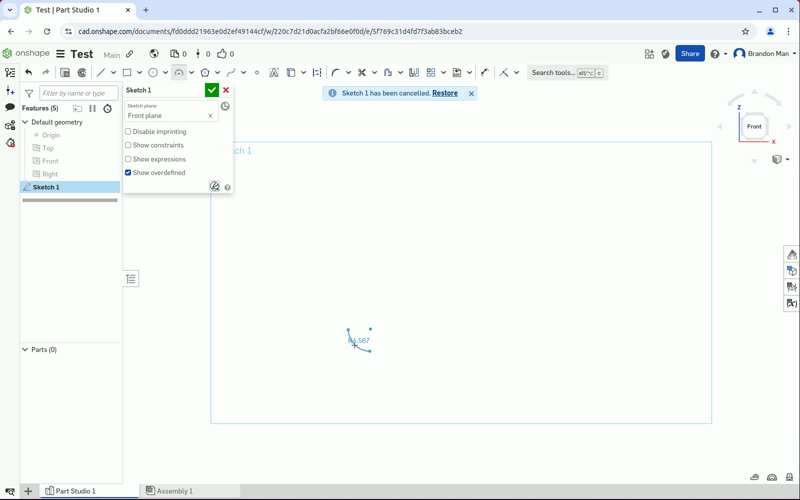
key(esc)
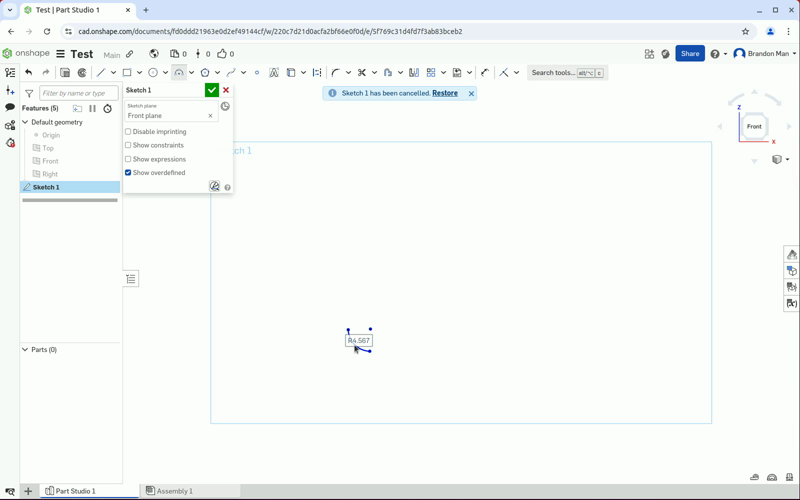
key(l)
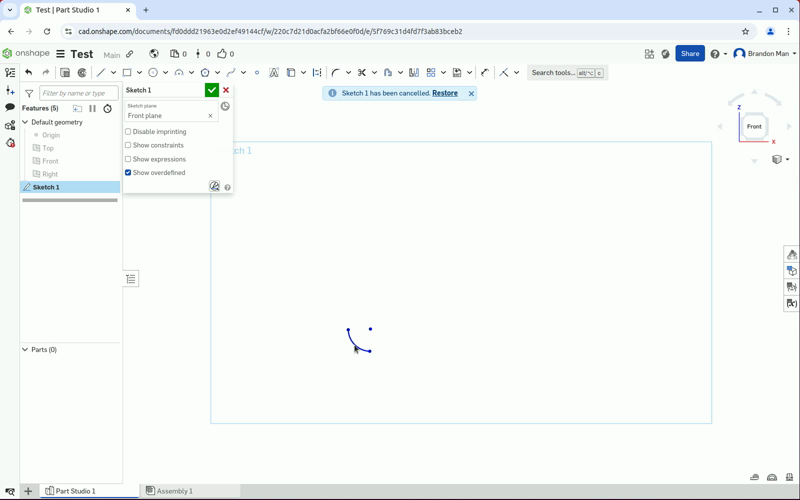
mouse_move(369, 351)
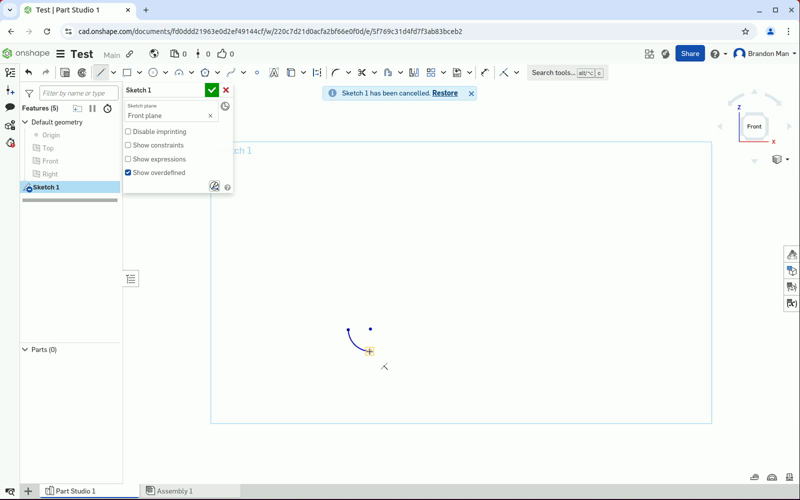
click(369, 351)
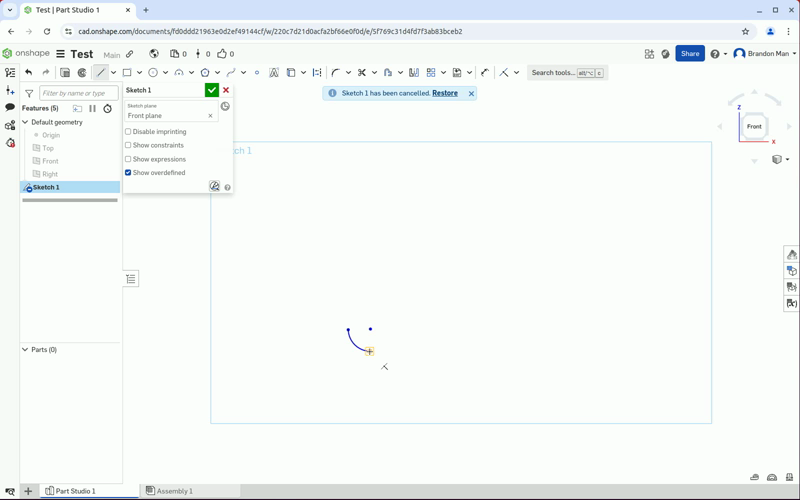
key_down(shift)
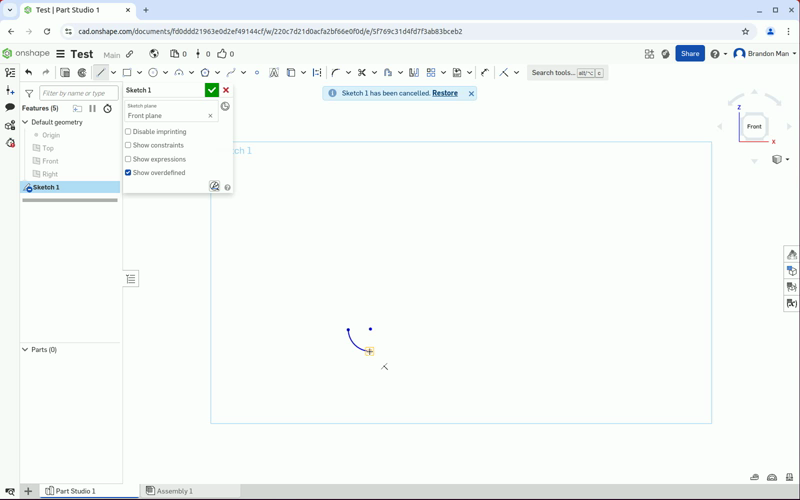
mouse_move(550, 351)
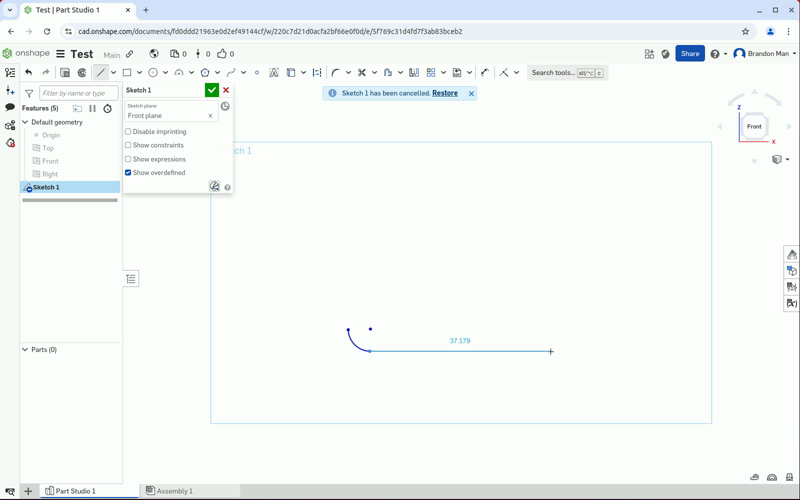
click(550, 351)
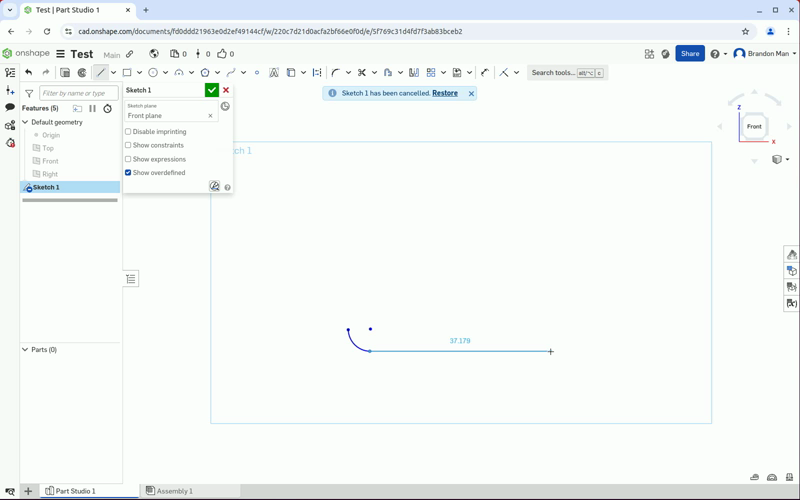
key_up(shift)
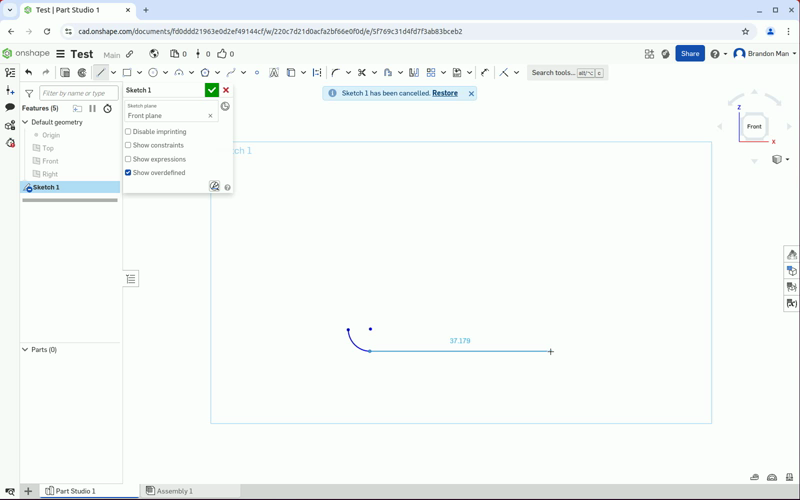
key(esc)
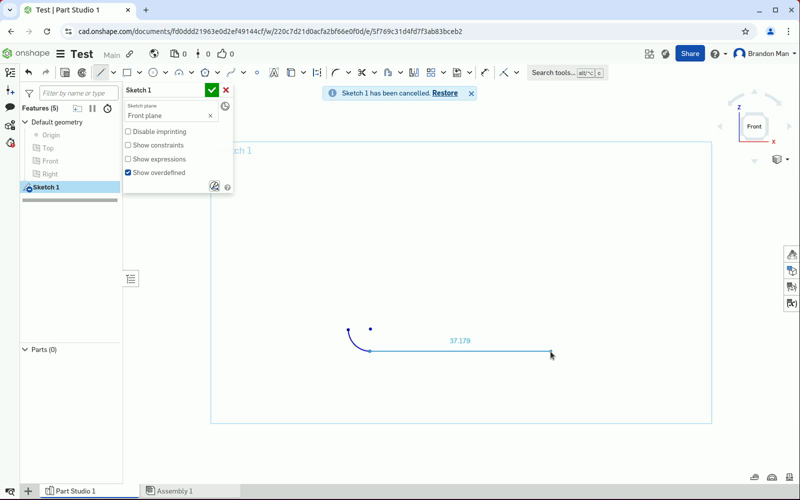
key(a)
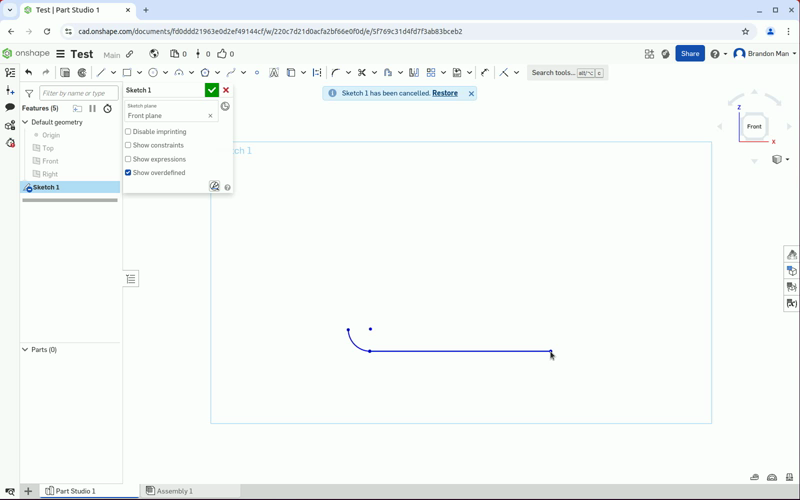
mouse_move(550, 351)
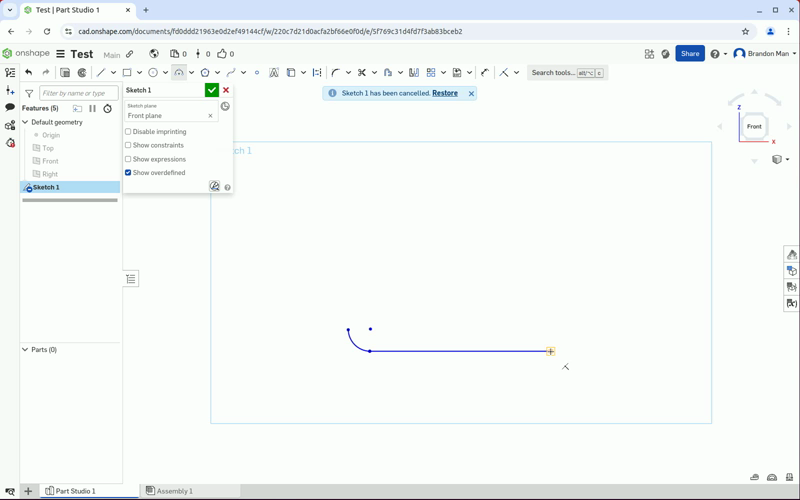
click(550, 351)
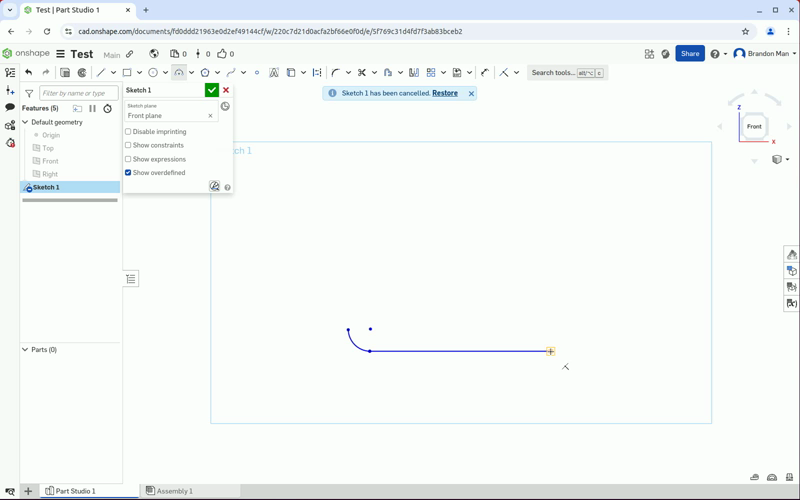
key_down(shift)
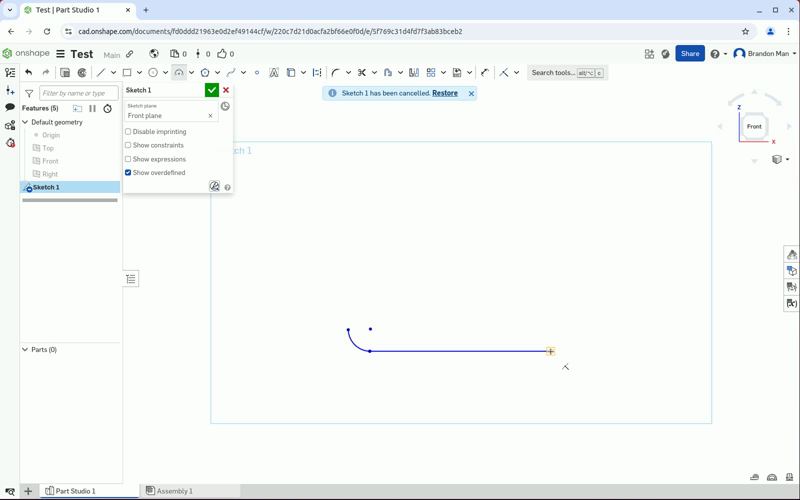
mouse_move(572, 329)
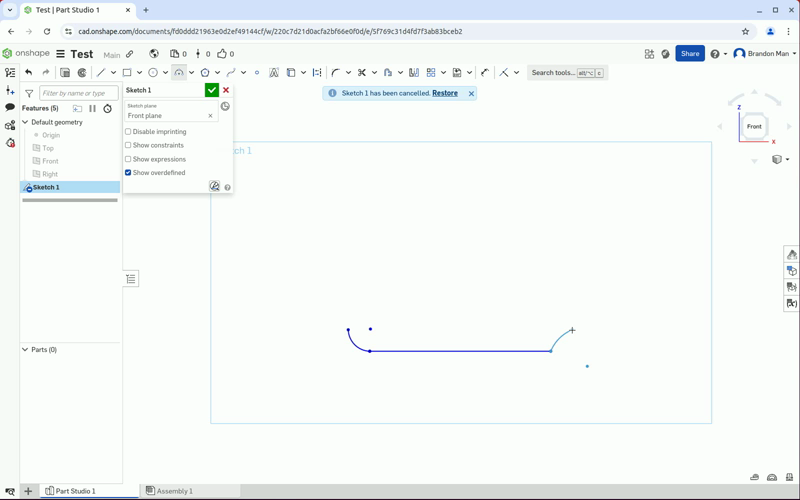
click(572, 329)
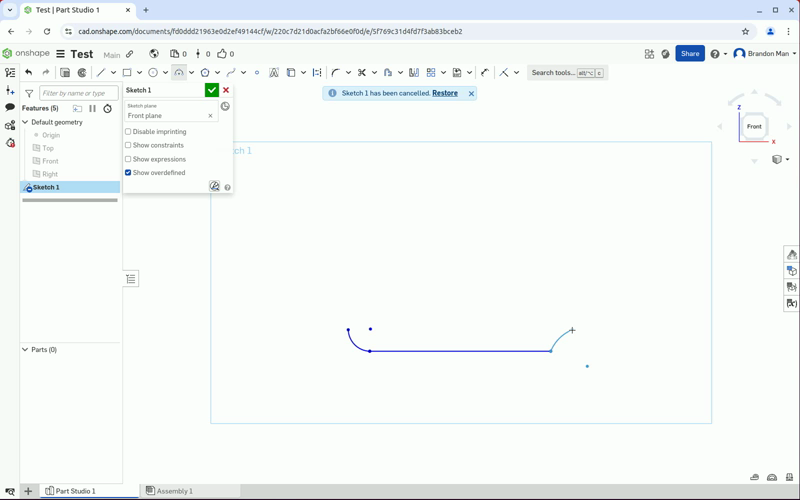
mouse_move(565, 344)
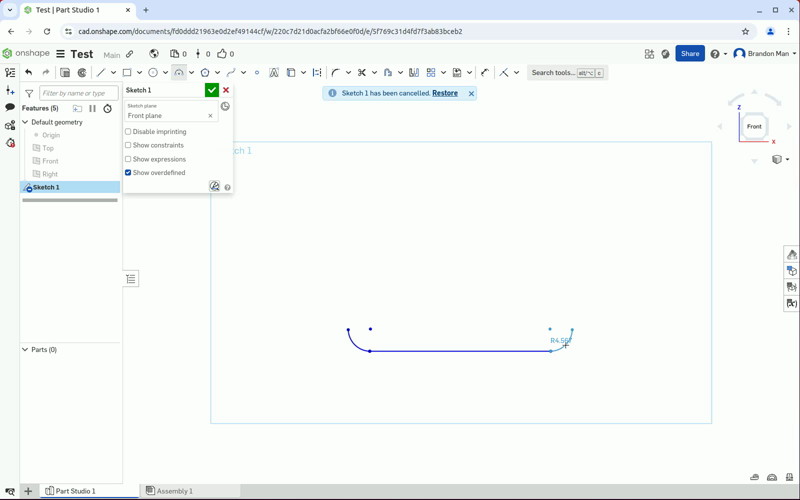
click(565, 344)
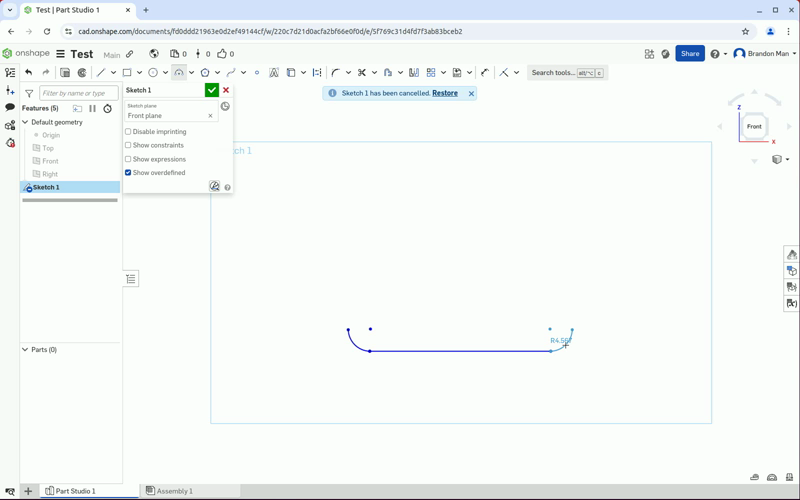
key_up(shift)
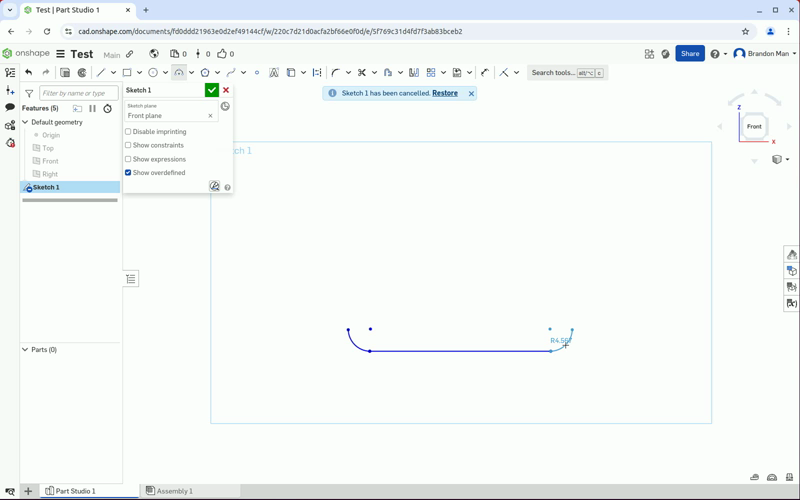
key(esc)
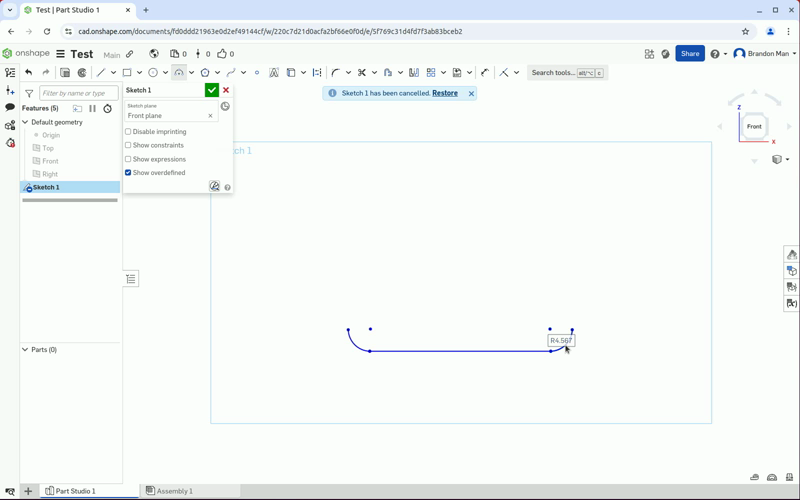
key(l)
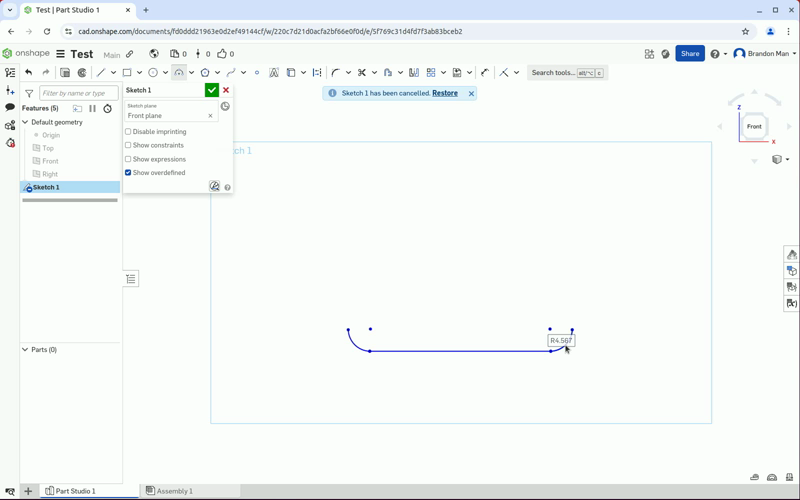
mouse_move(572, 329)
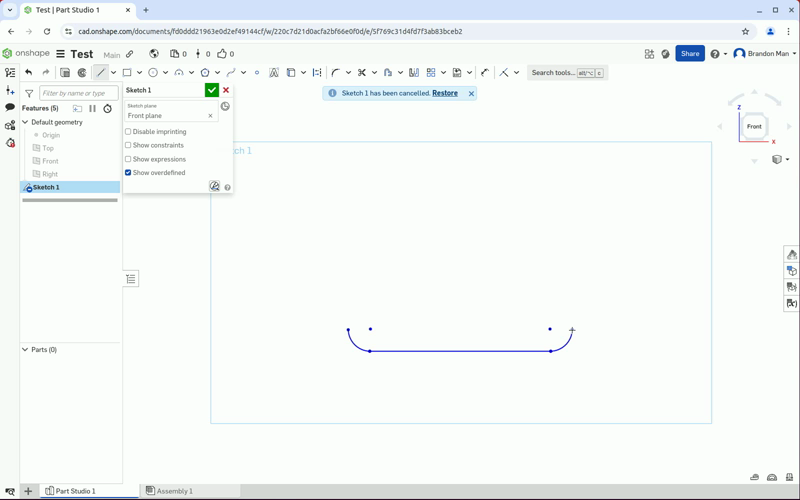
click(572, 329)
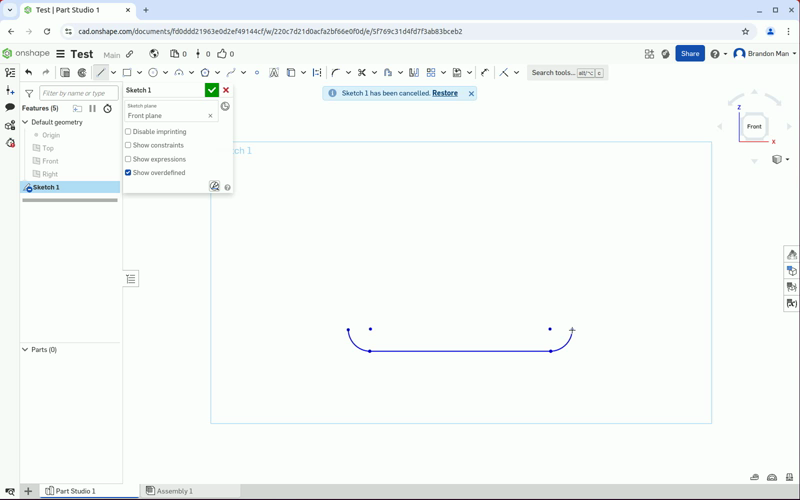
key_down(shift)
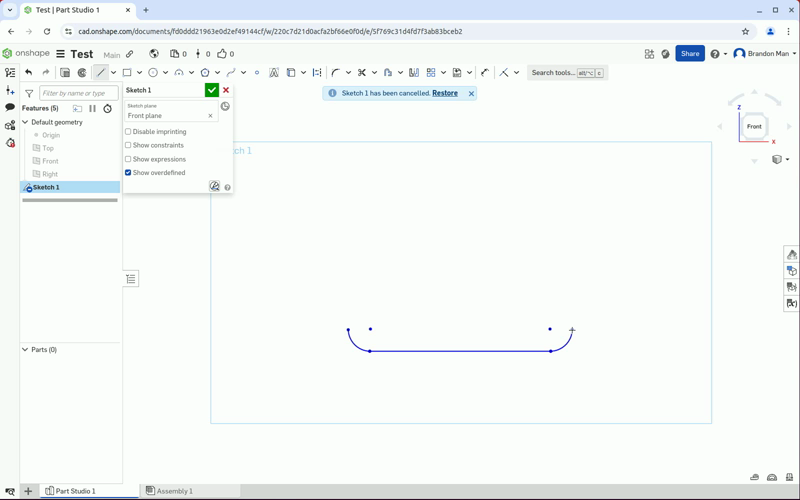
mouse_move(572, 235)
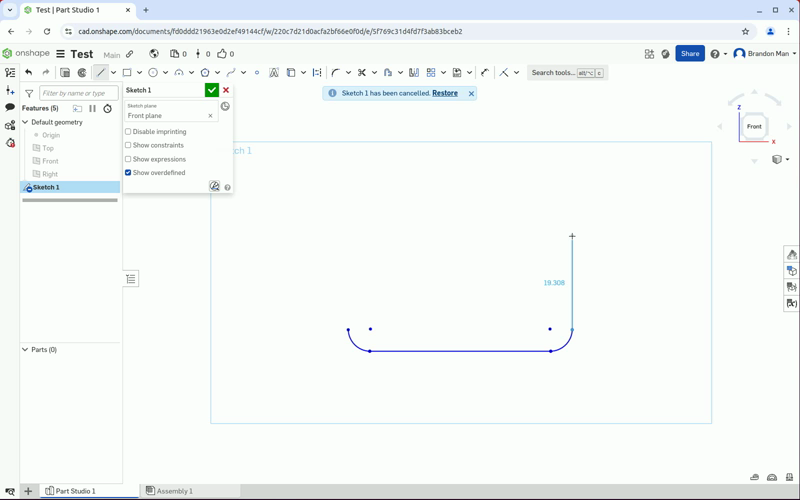
click(572, 235)
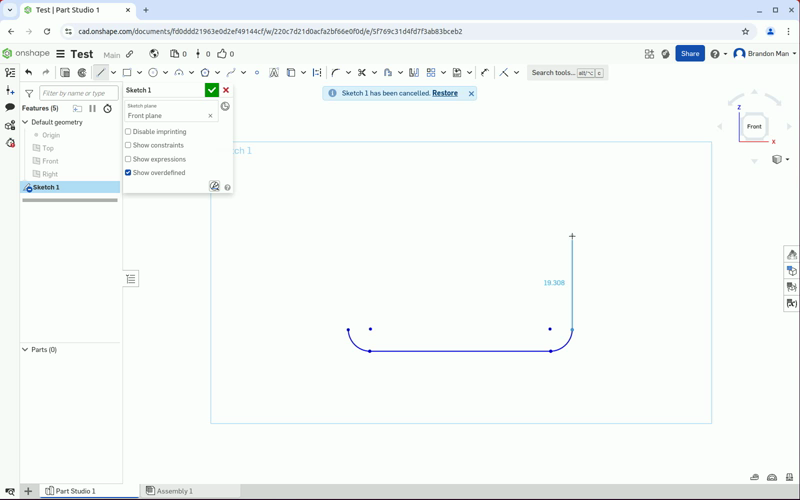
key_up(shift)
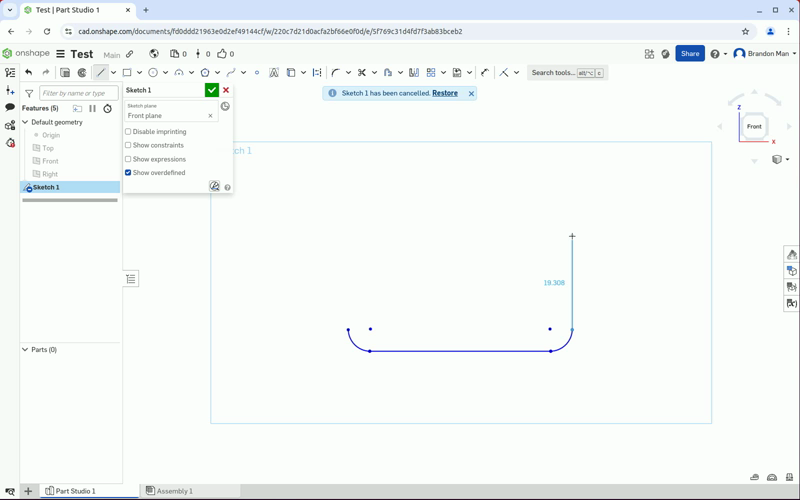
key(esc)
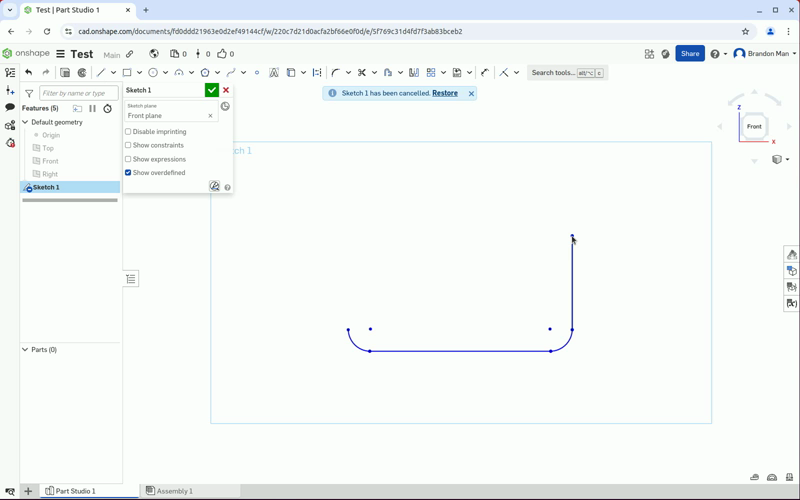
key(a)
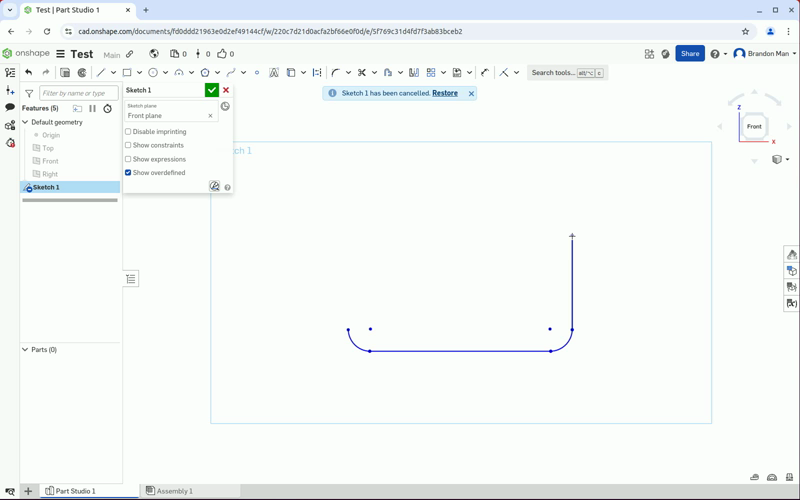
mouse_move(572, 235)
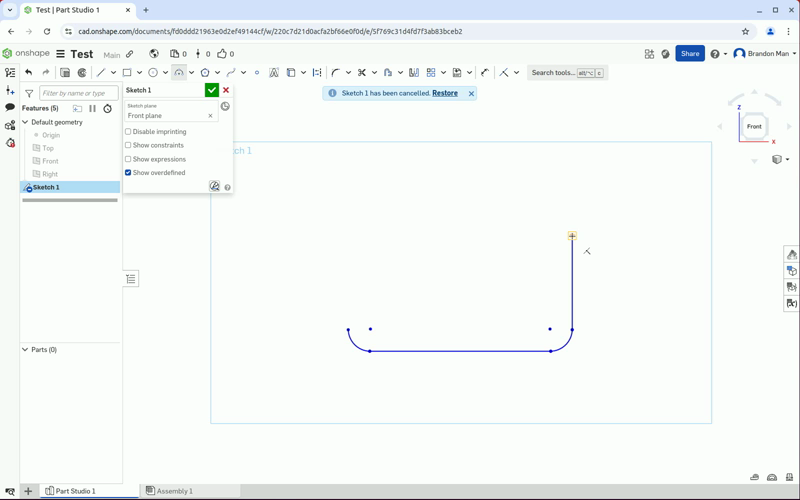
click(572, 235)
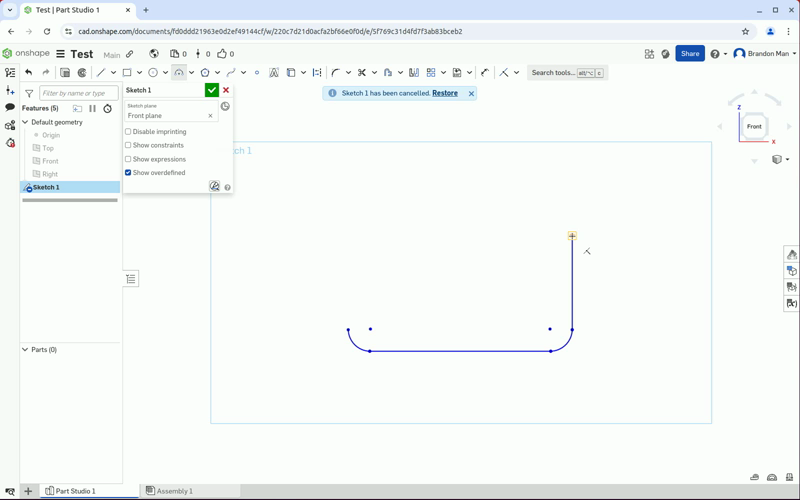
key_down(shift)
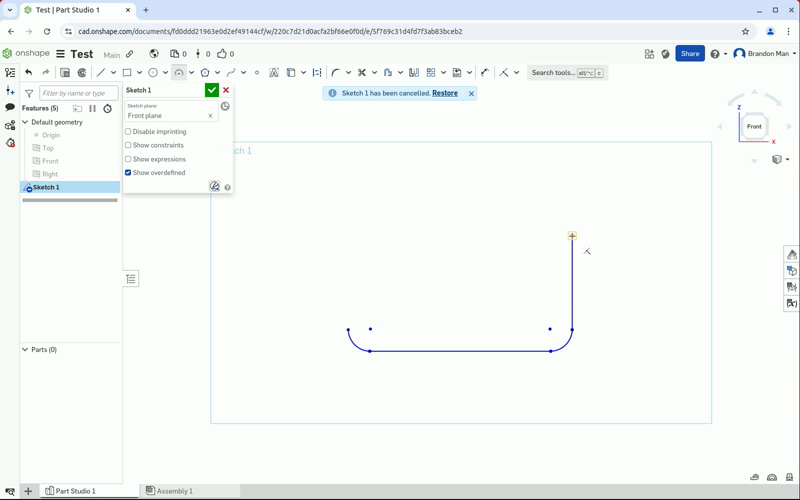
mouse_move(550, 216)
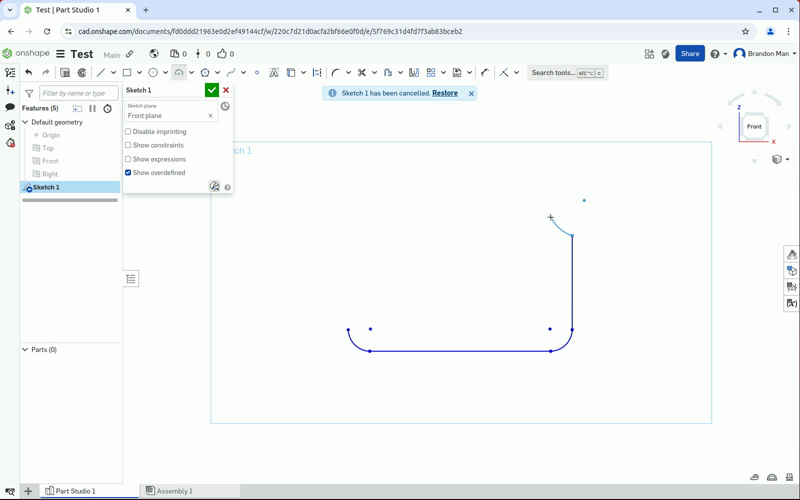
click(550, 216)
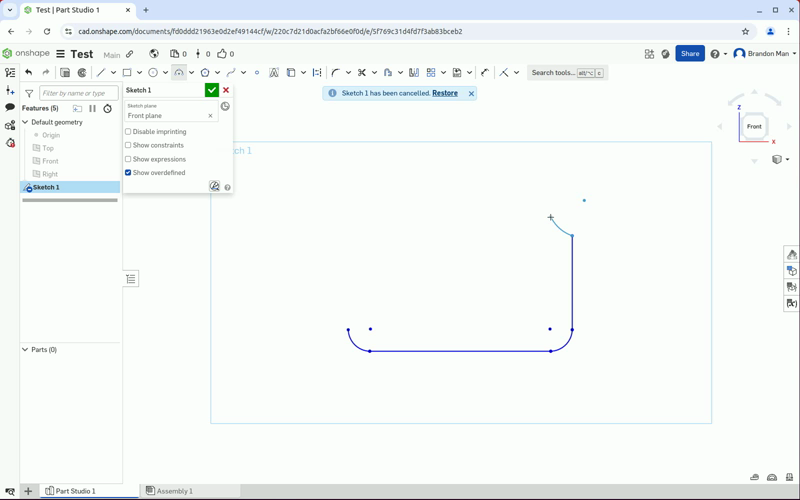
mouse_move(565, 221)
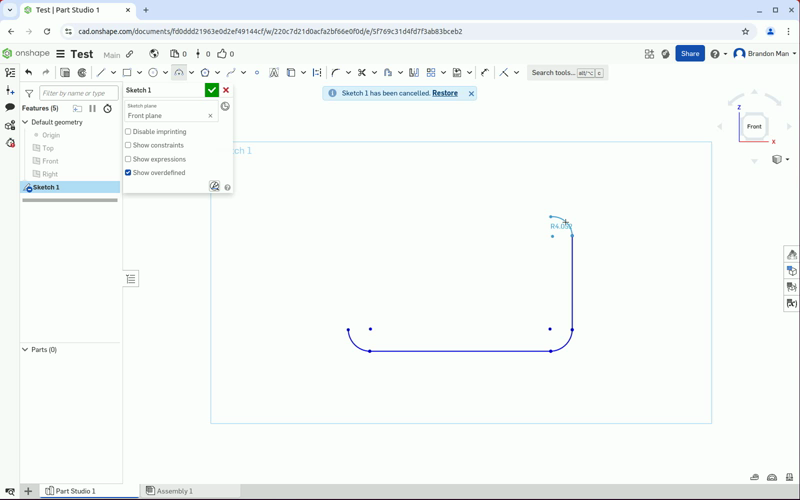
click(565, 221)
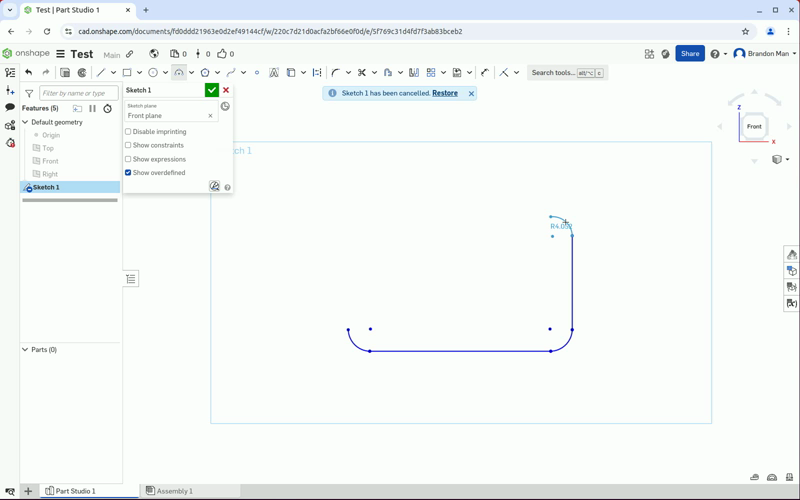
key_up(shift)
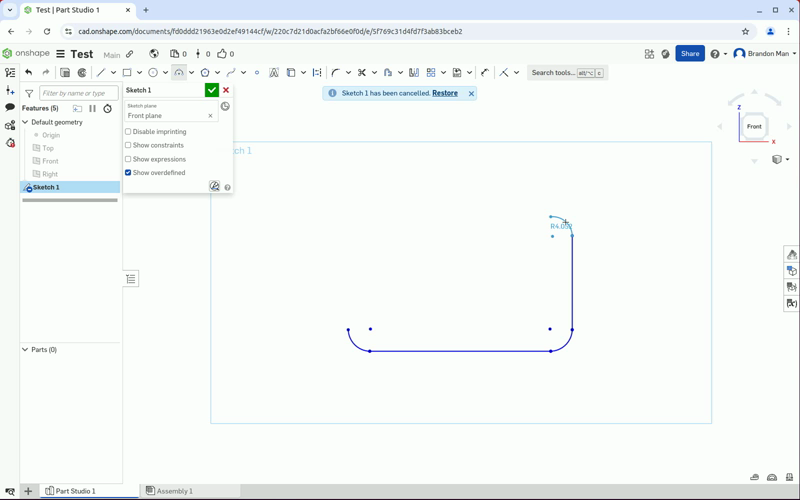
key(esc)
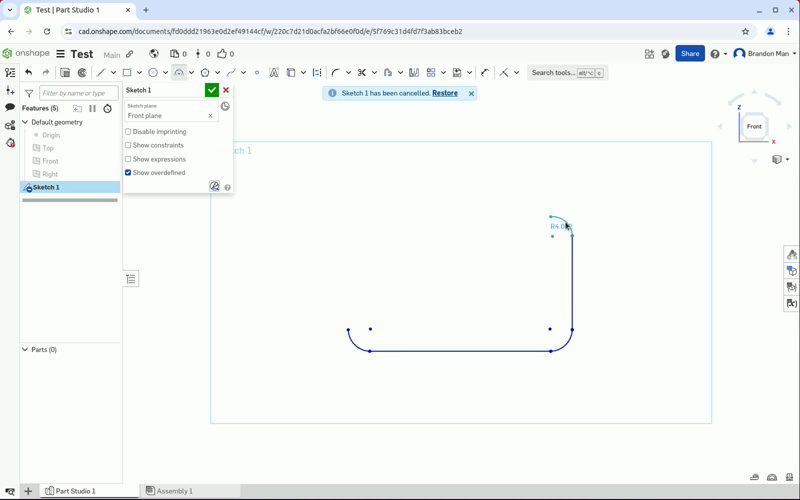
key(l)
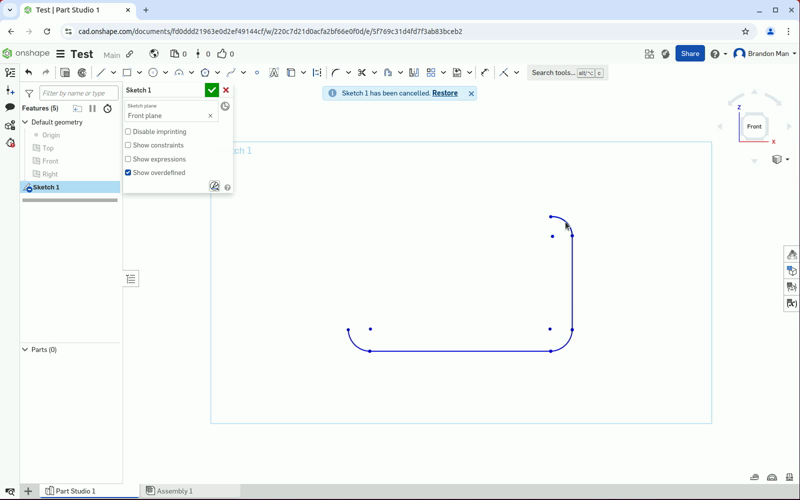
mouse_move(550, 216)
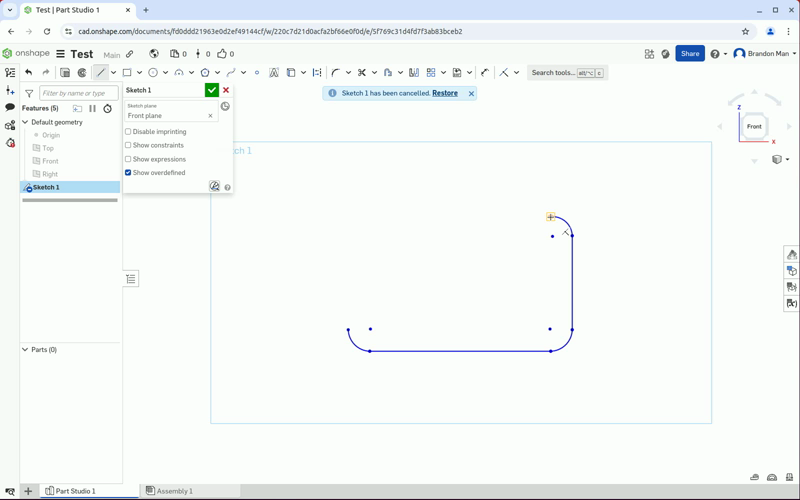
click(550, 216)
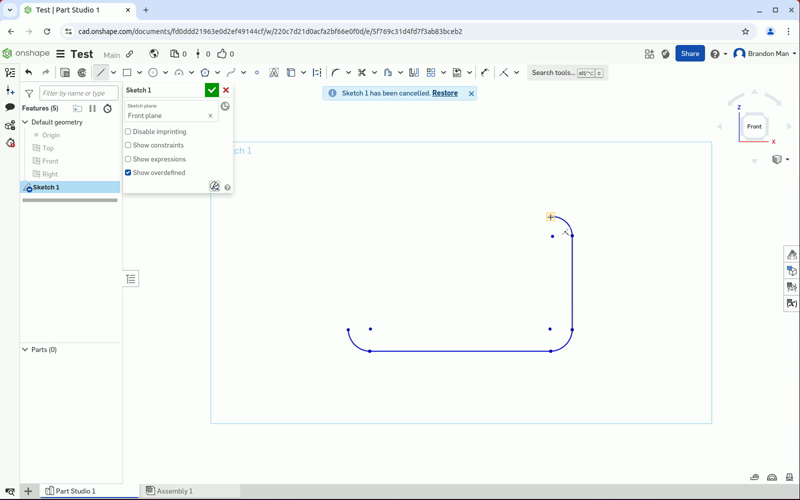
key_down(shift)
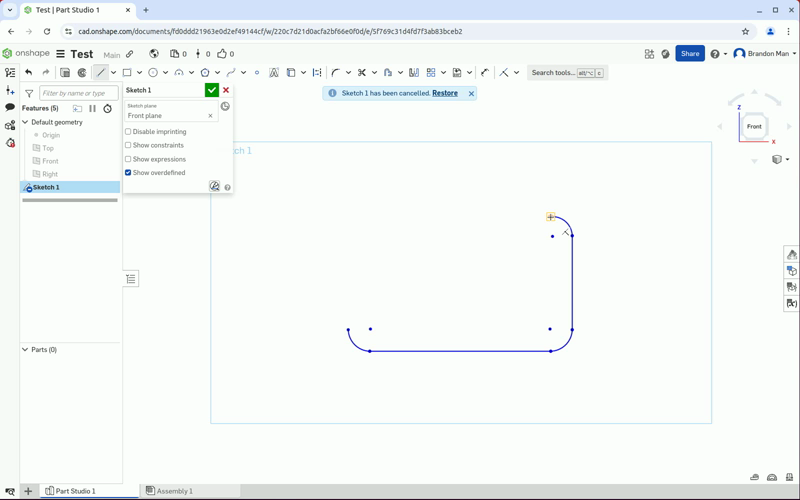
mouse_move(369, 216)
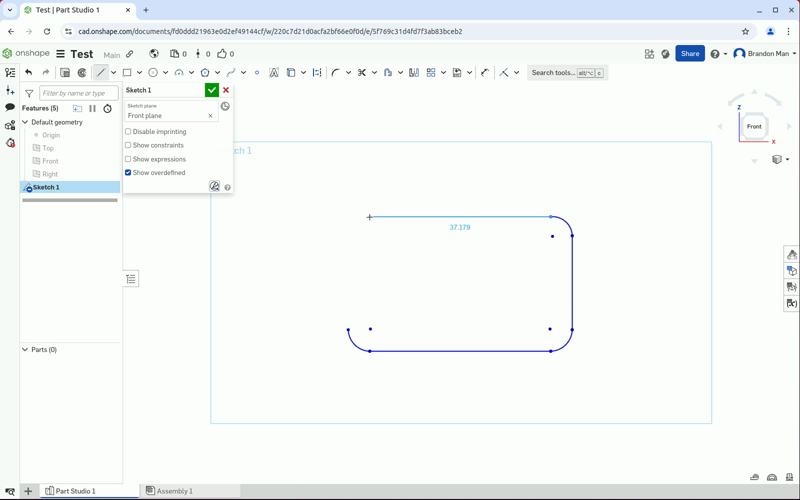
click(369, 216)
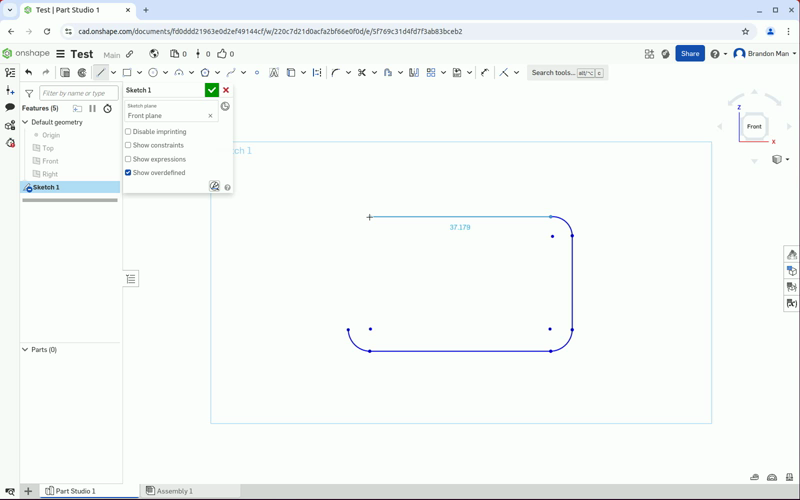
key_up(shift)
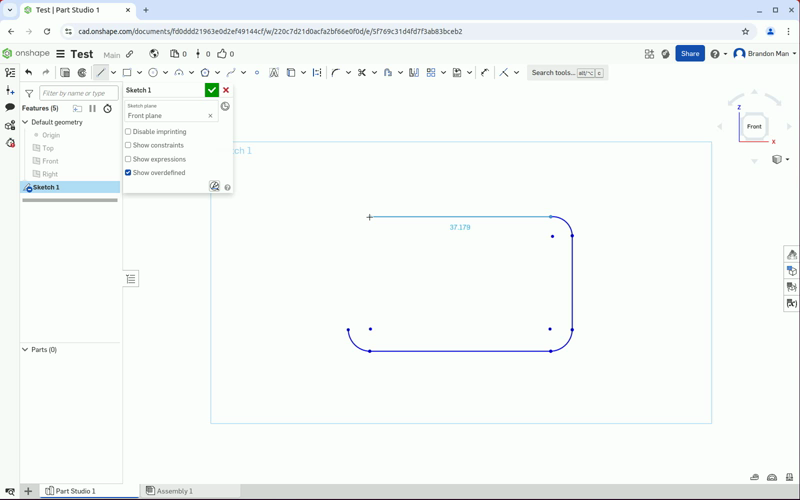
key(esc)
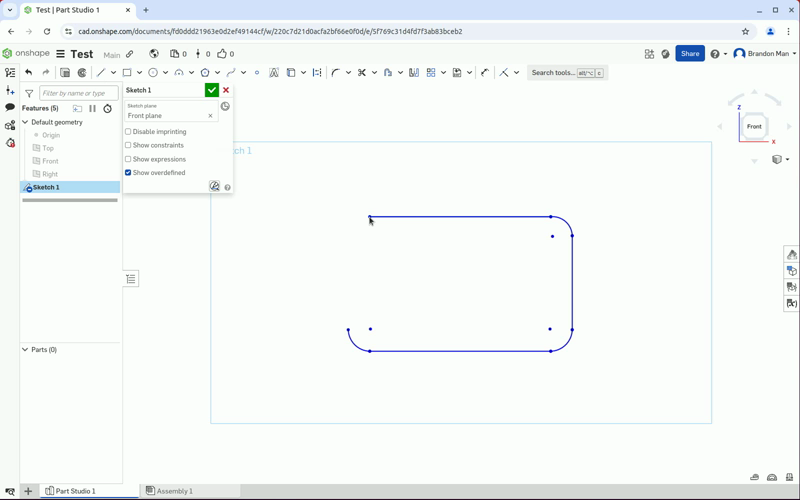
key(a)
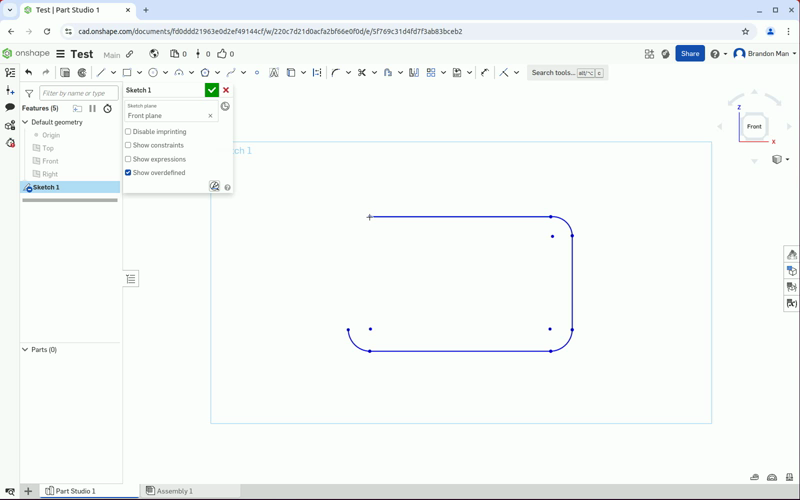
mouse_move(369, 216)
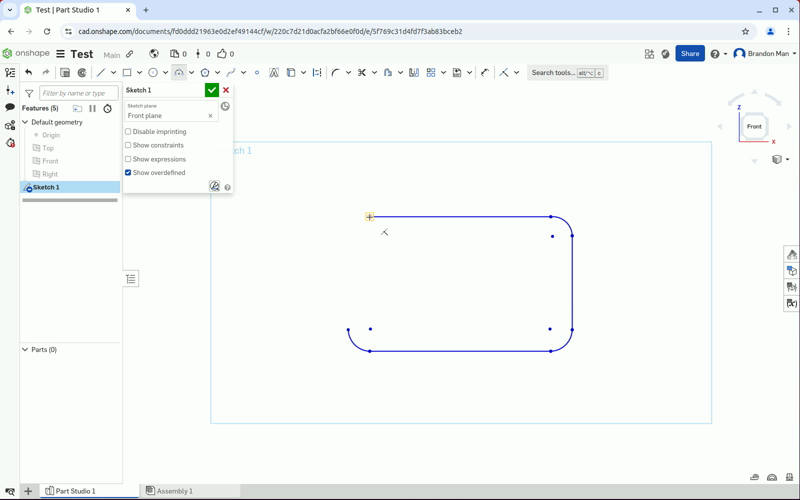
click(369, 216)
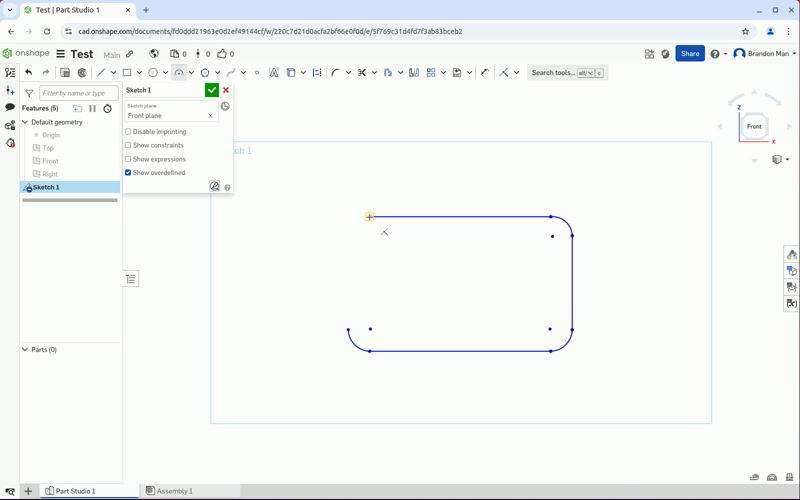
key_down(shift)
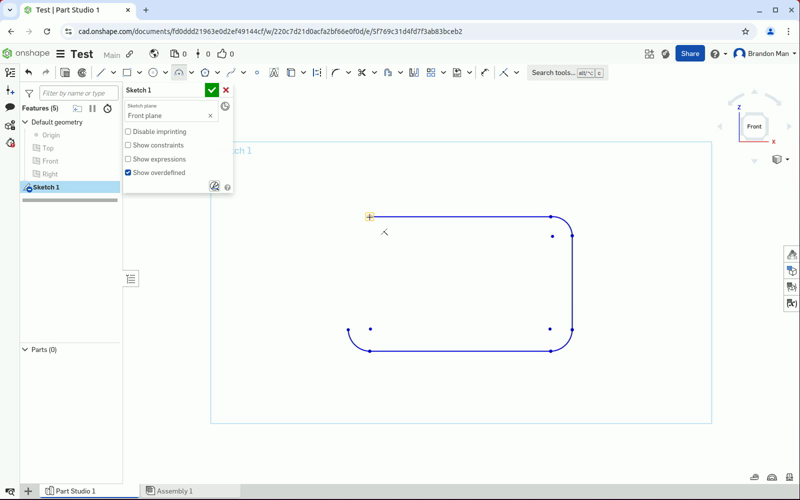
mouse_move(348, 235)
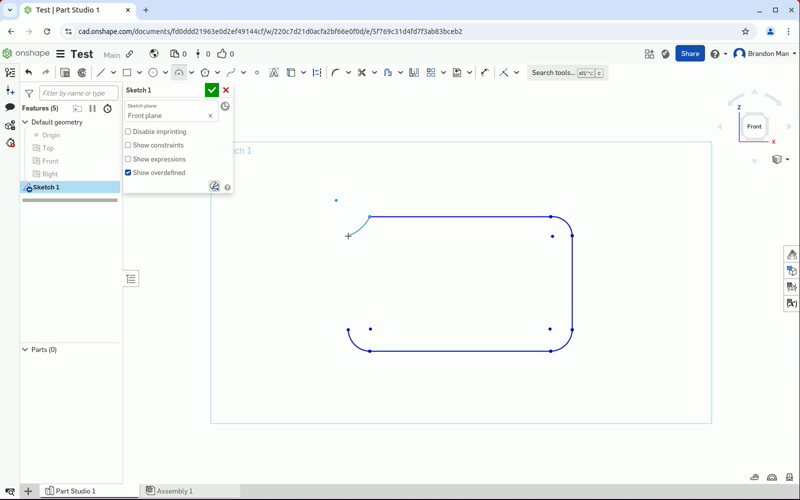
click(348, 235)
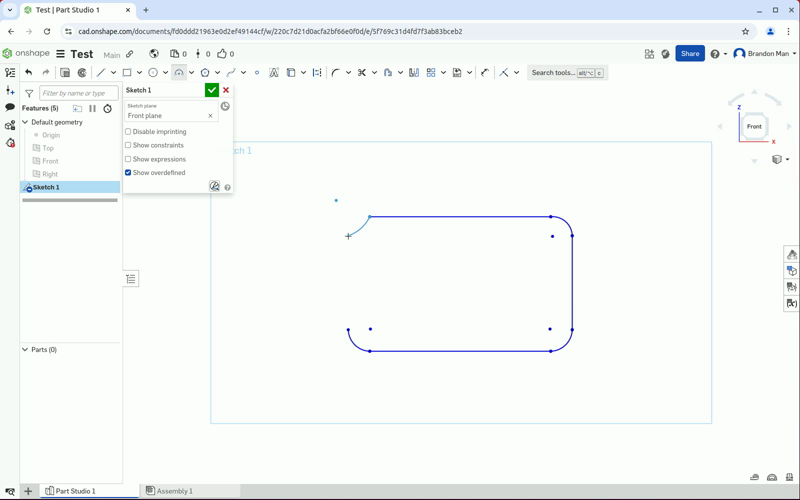
mouse_move(354, 221)
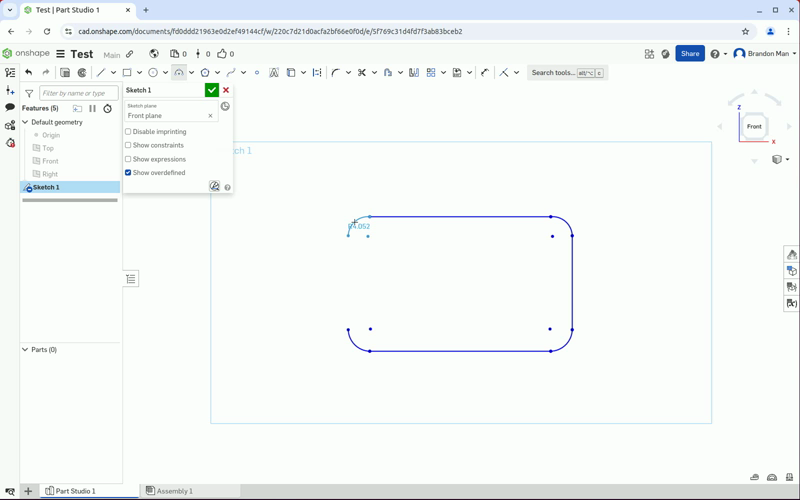
click(354, 221)
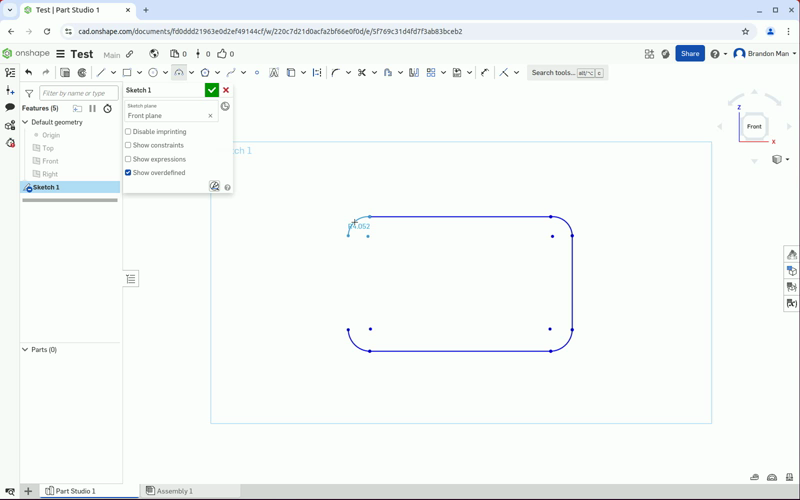
key_up(shift)
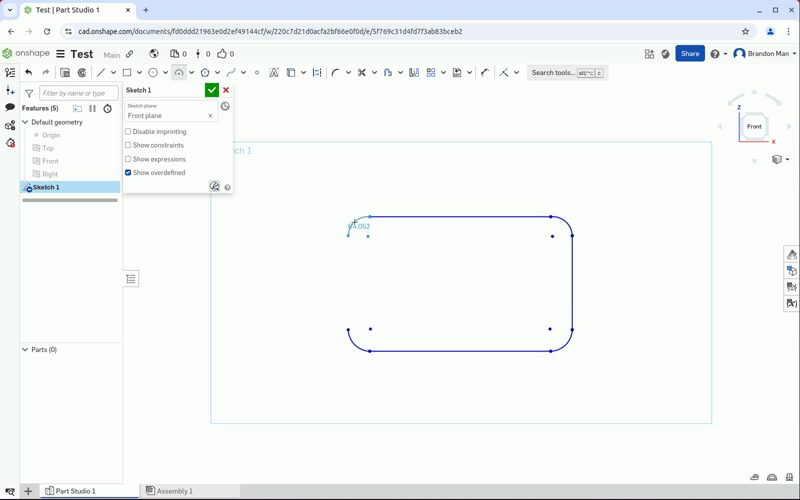
key(esc)
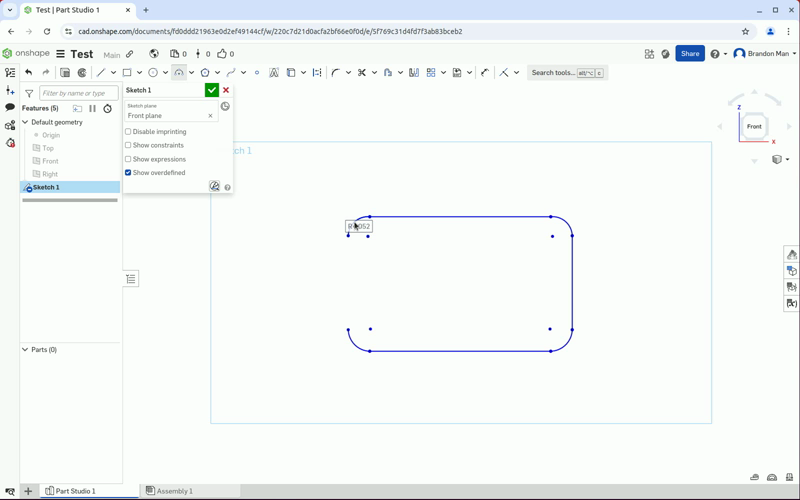
key(l)
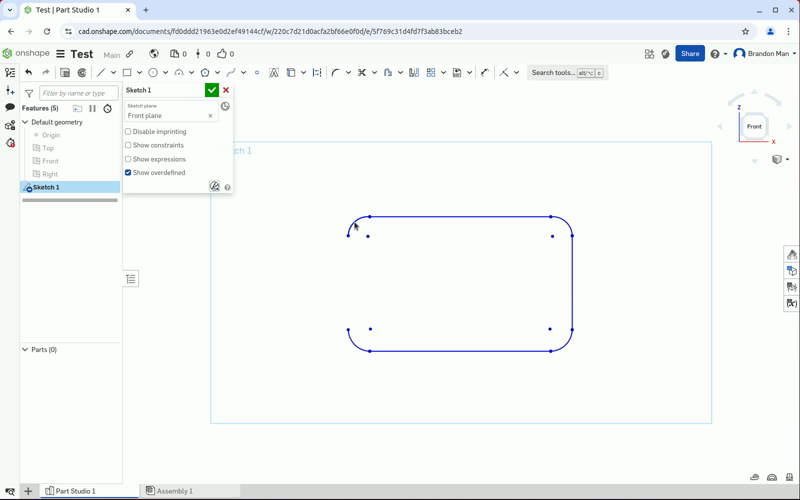
mouse_move(348, 235)
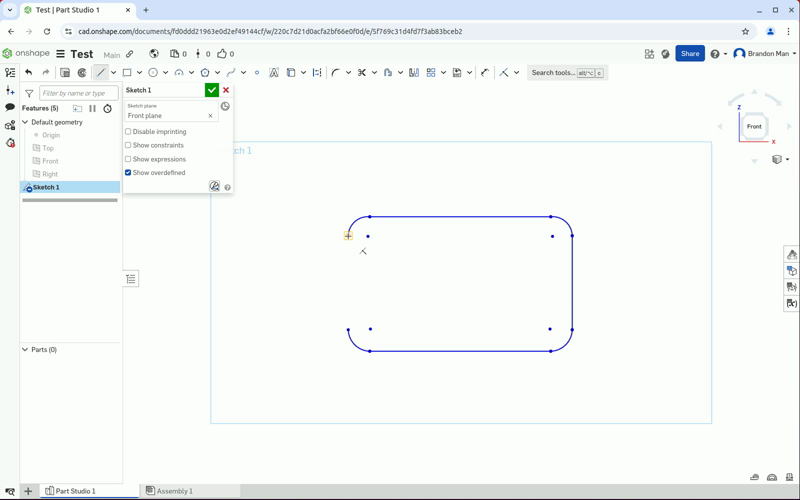
click(348, 235)
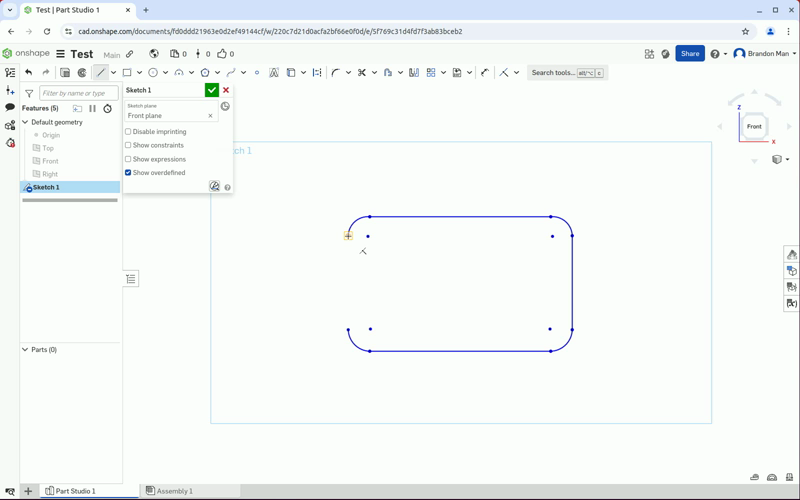
key_down(shift)
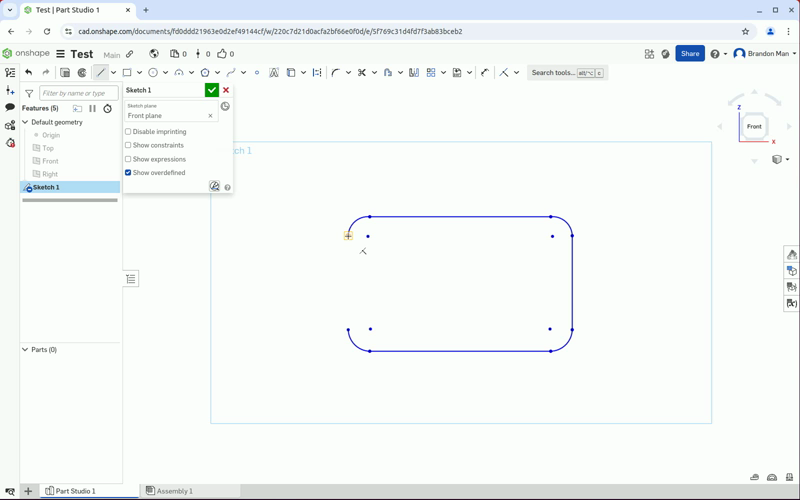
mouse_move(348, 329)
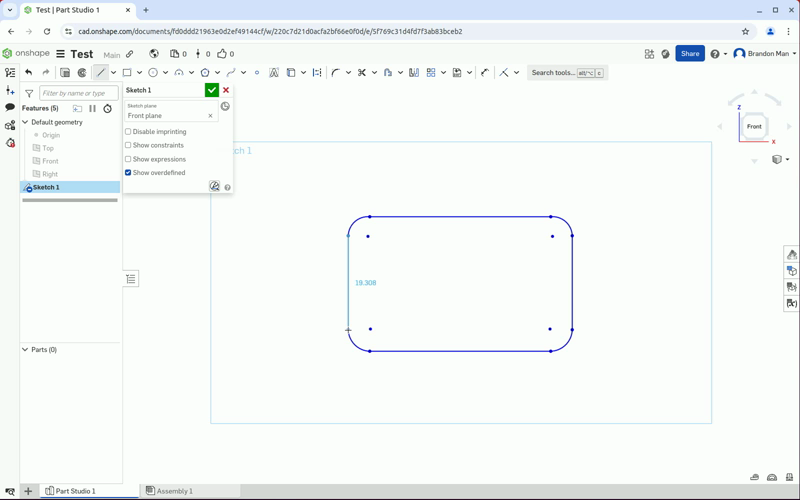
key_up(shift)
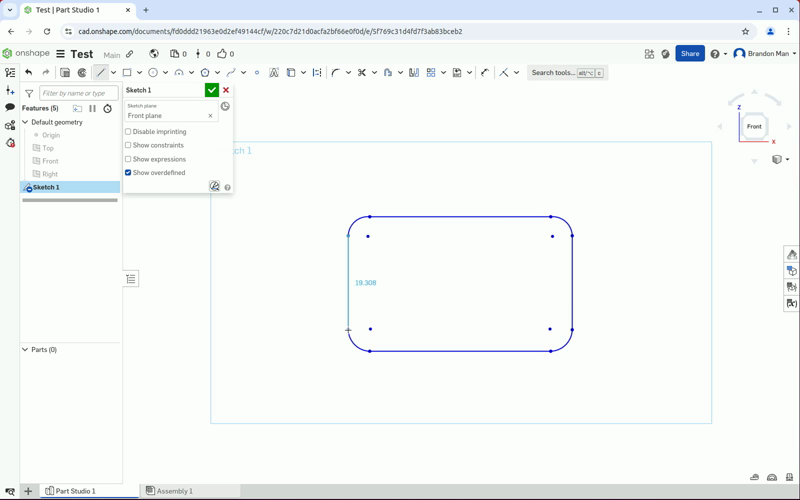
click(348, 329)
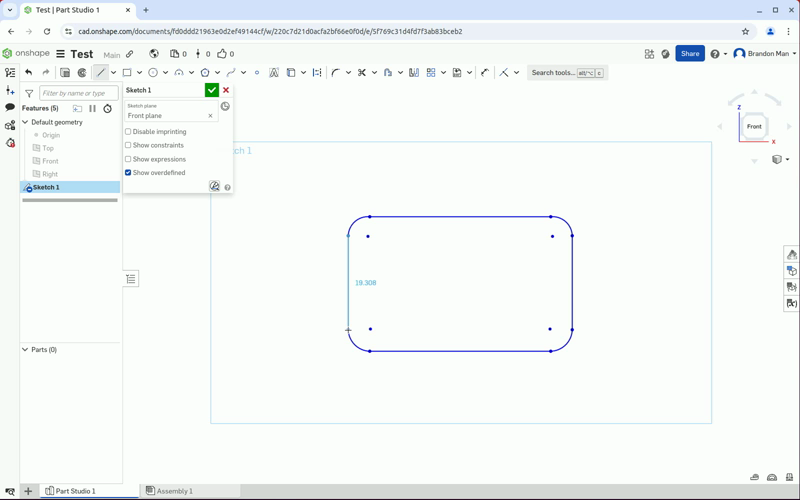
key(esc)
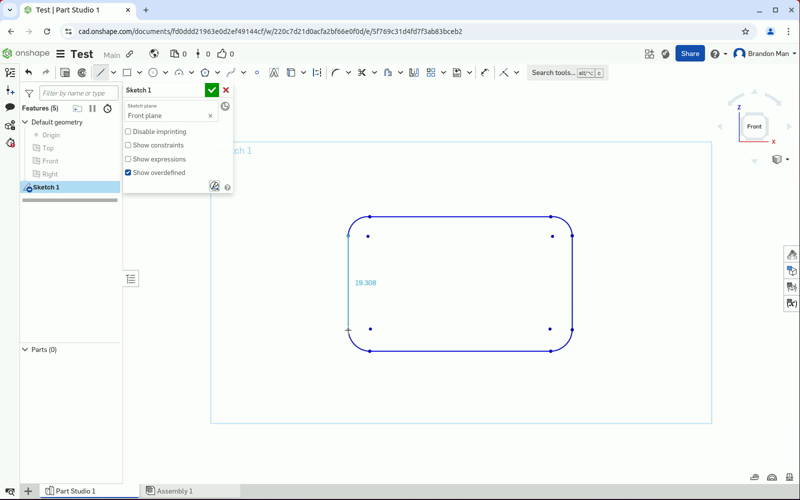
mouse_move(503, 299)
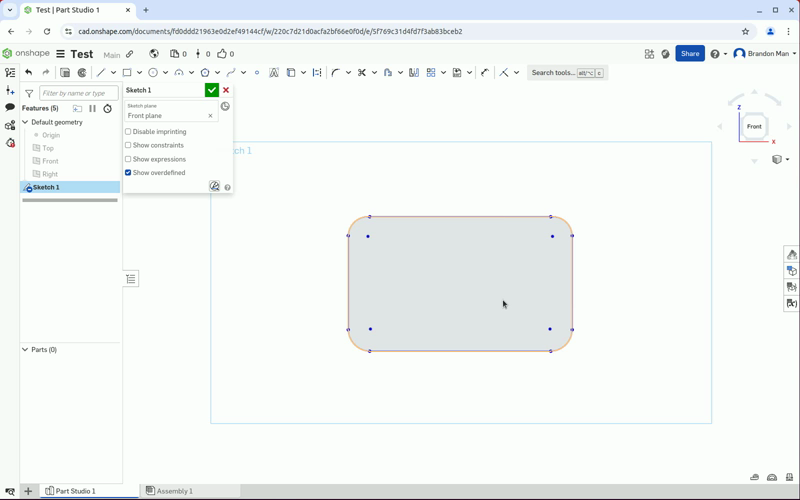
click(503, 299)
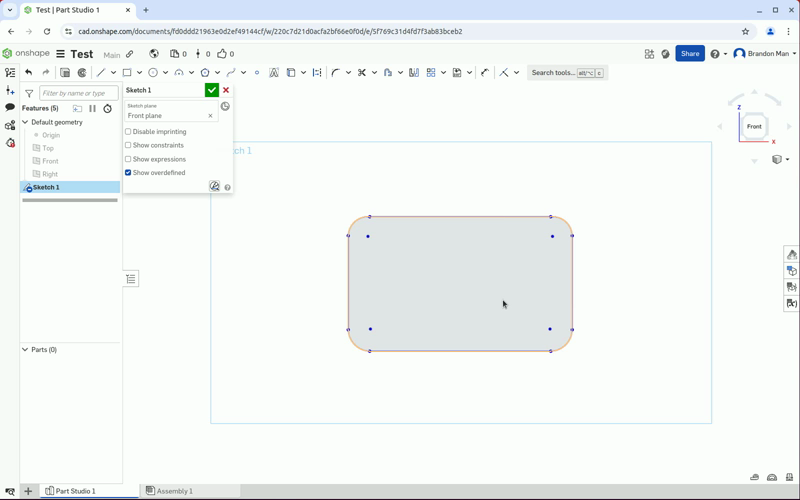
mouse_move(73, 352)
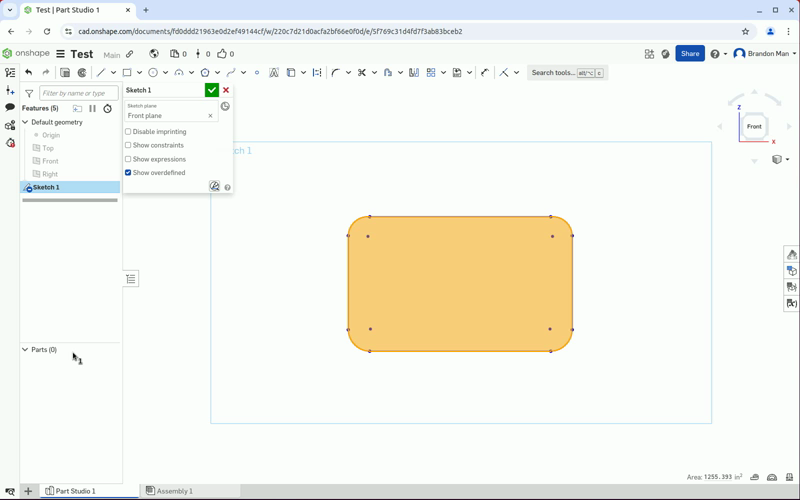
key(shift+y)
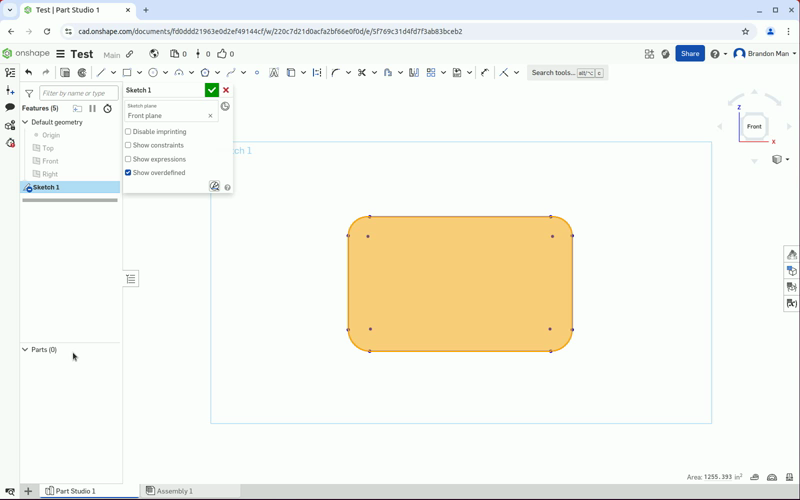
key(shift+e)
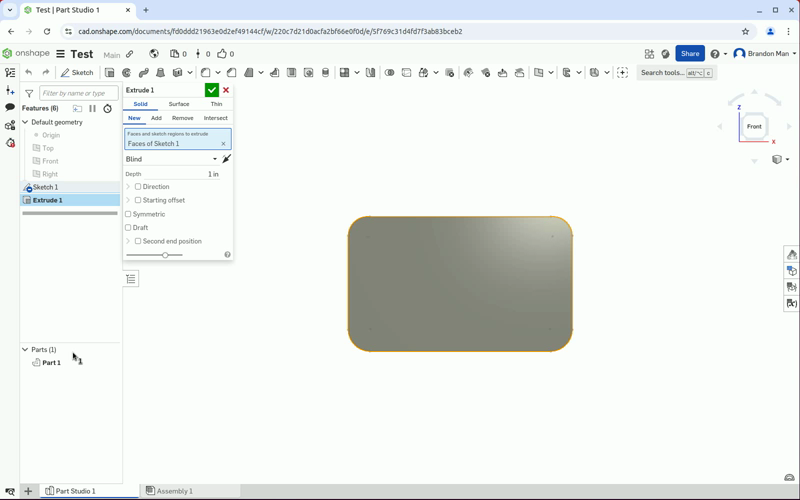
mouse_move(143, 106)
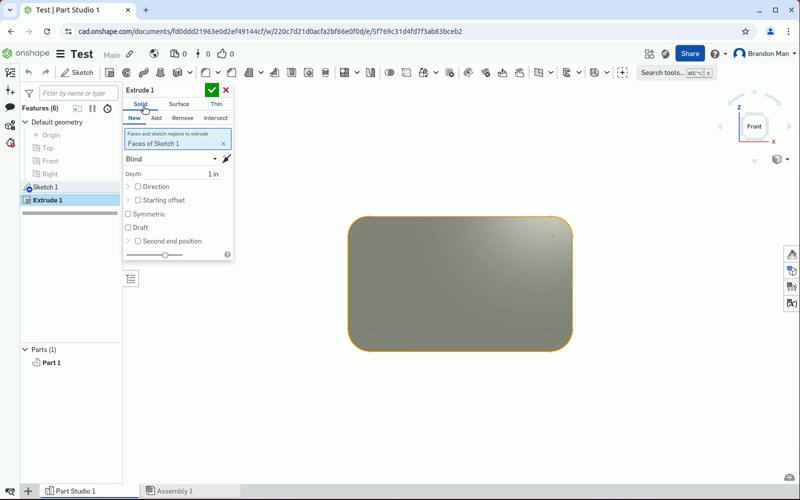
click(143, 106)
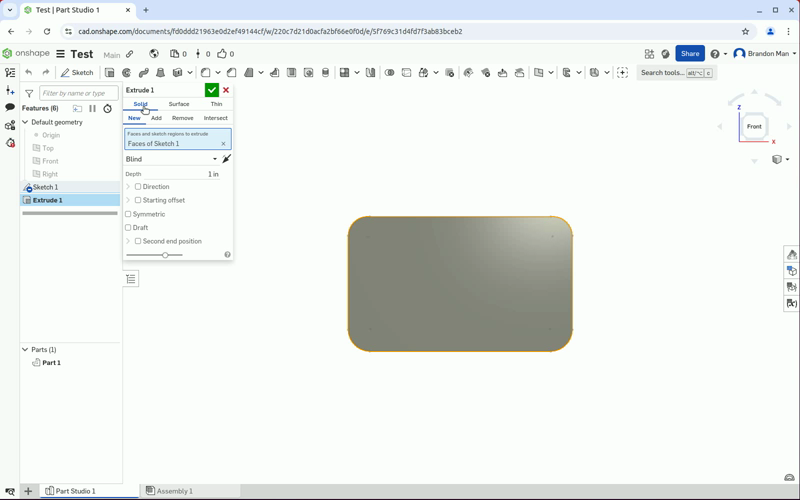
mouse_move(137, 120)
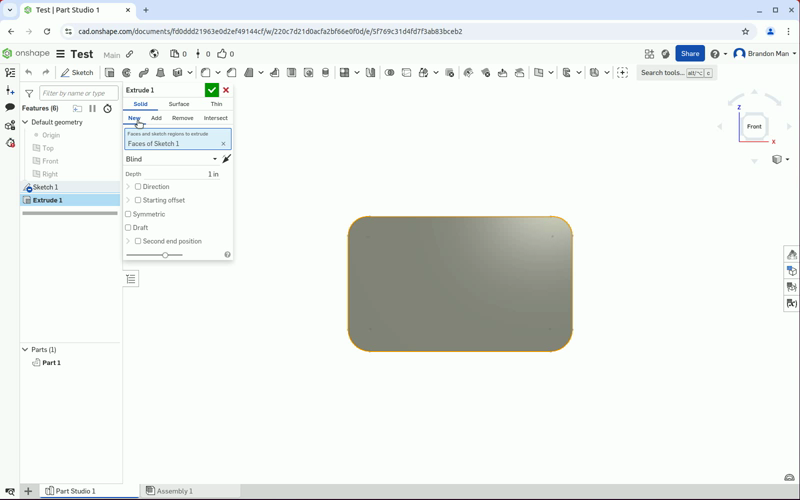
click(137, 120)
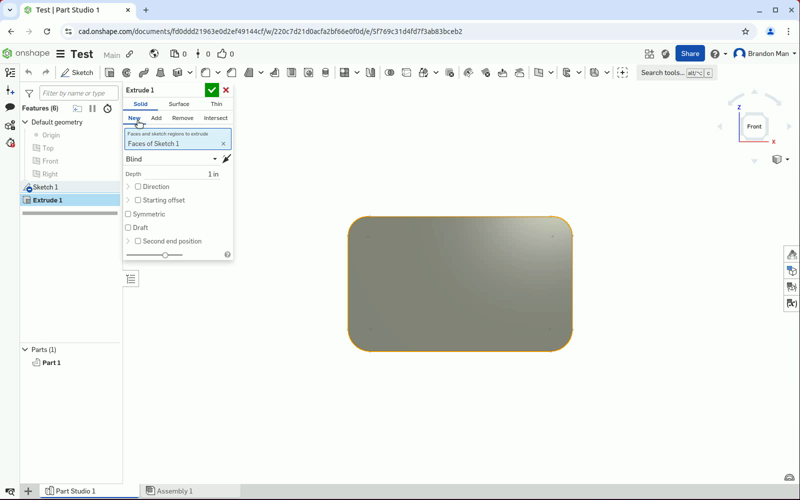
key(tab, 4)
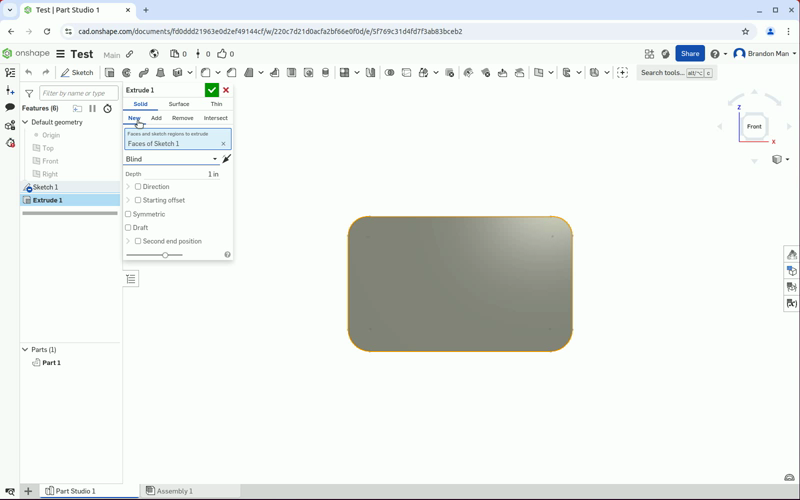
text(4.814)
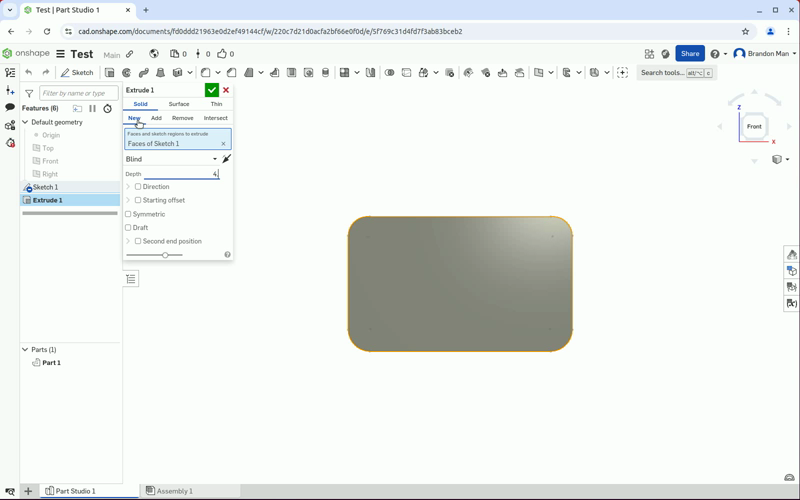
key(enter)
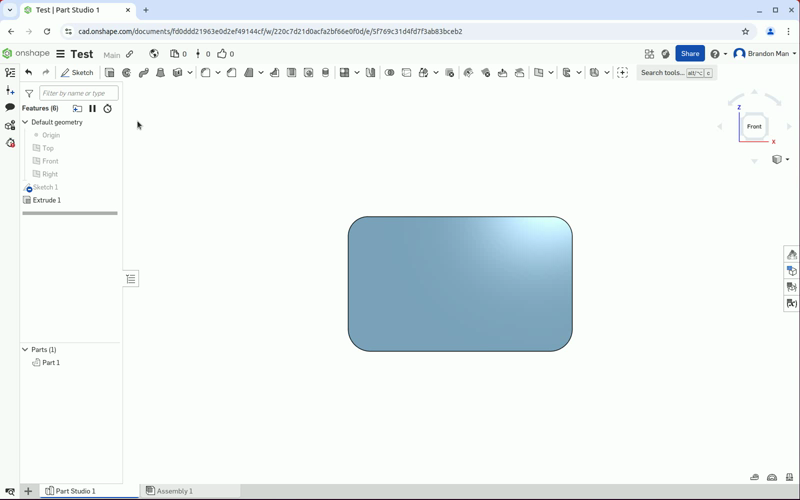
key(shift+h)
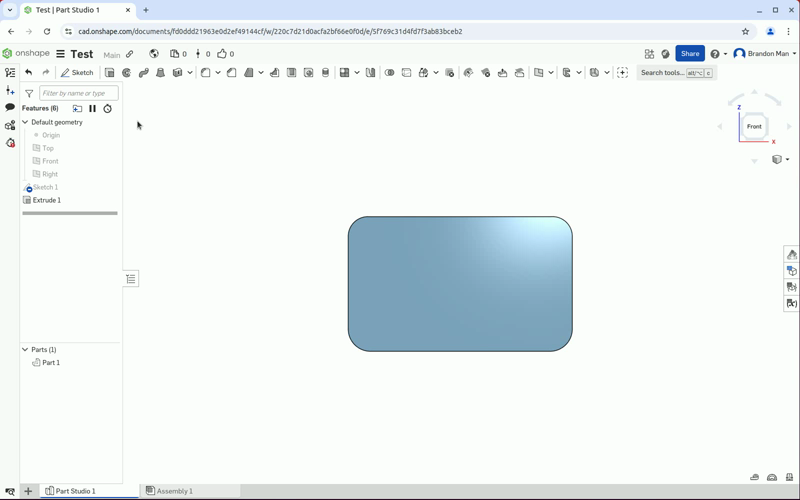
key(shift+h)
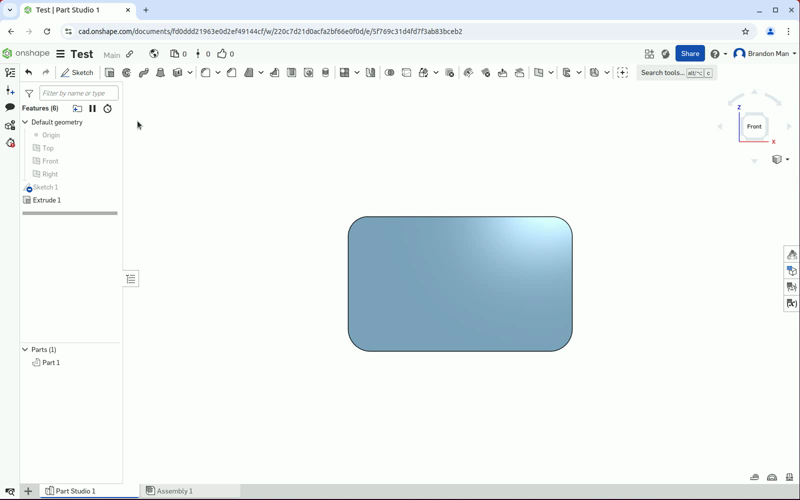
mouse_move(73, 189)
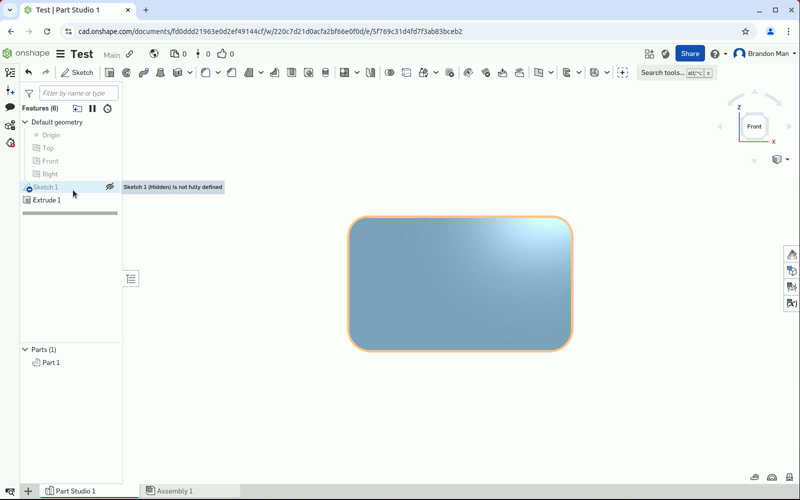
click(73, 189)
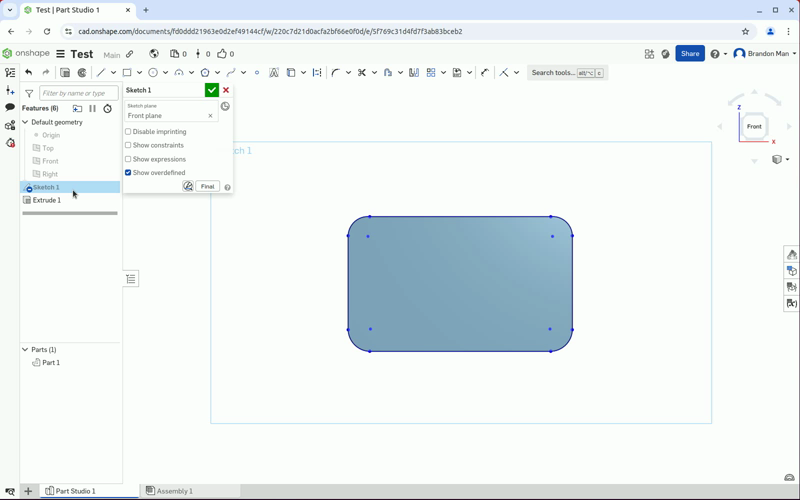
mouse_move(229, 92)
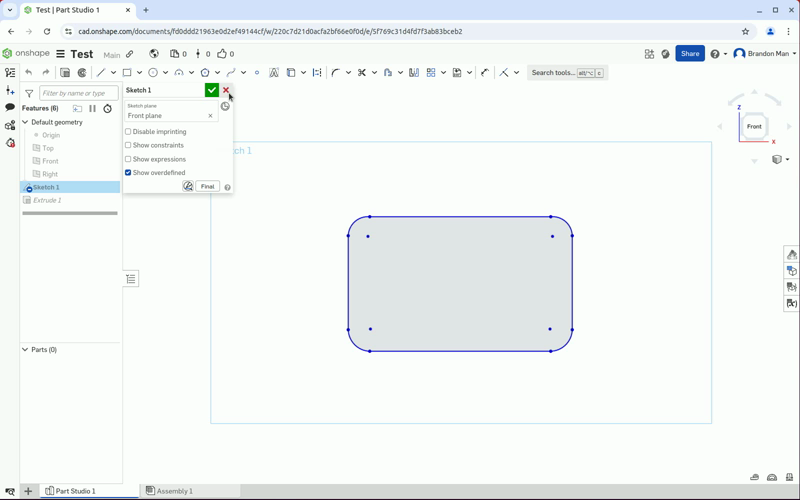
click(229, 92)
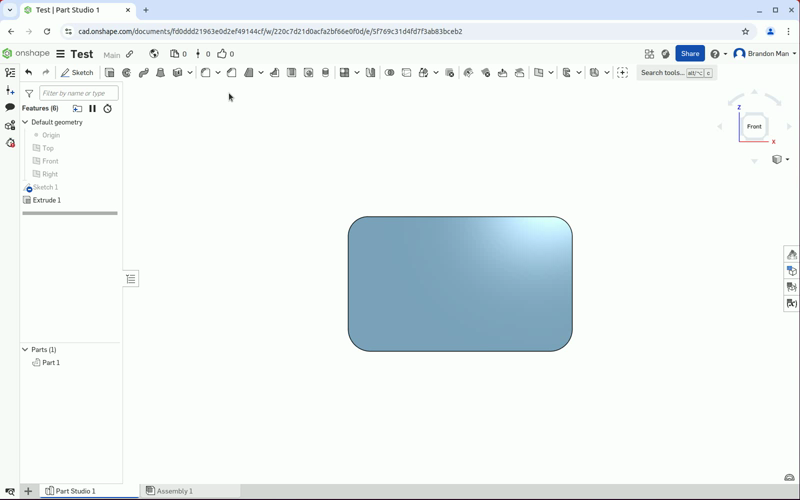
mouse_move(541, 75)
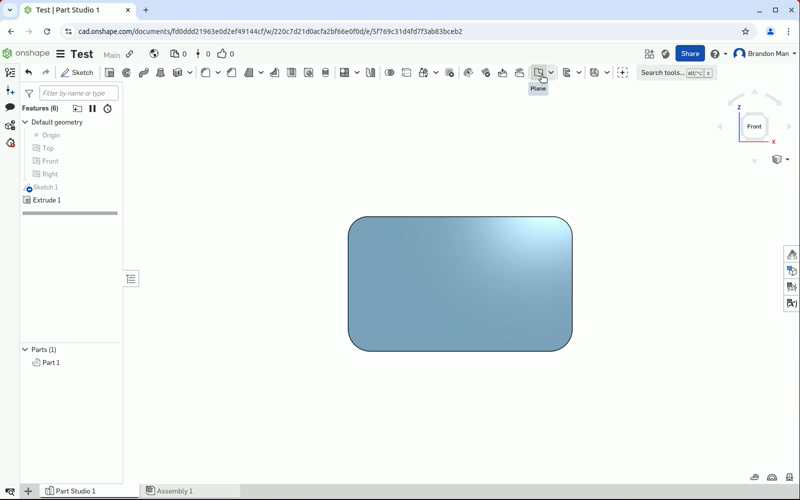
click(541, 75)
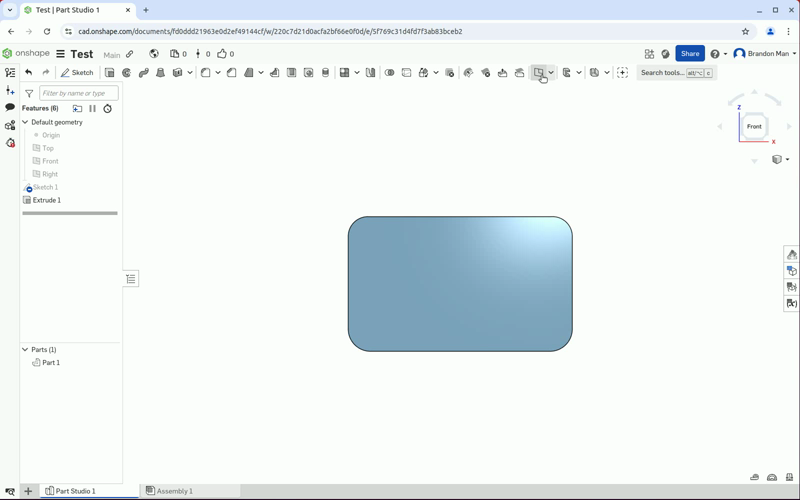
mouse_move(73, 163)
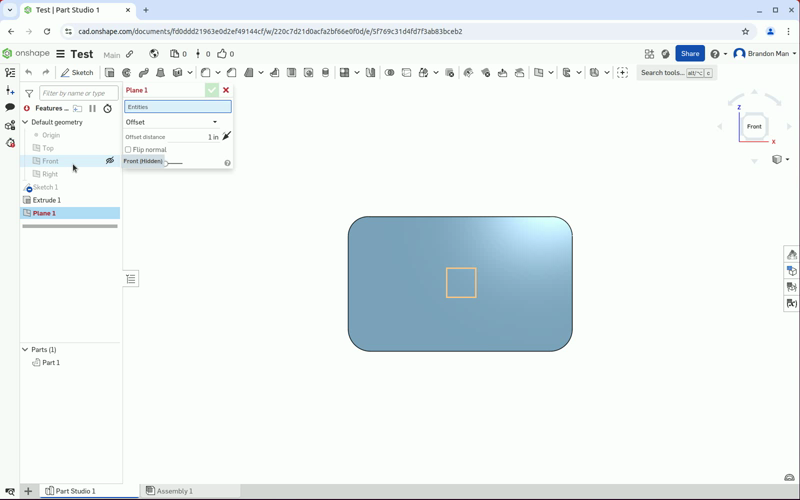
click(73, 163)
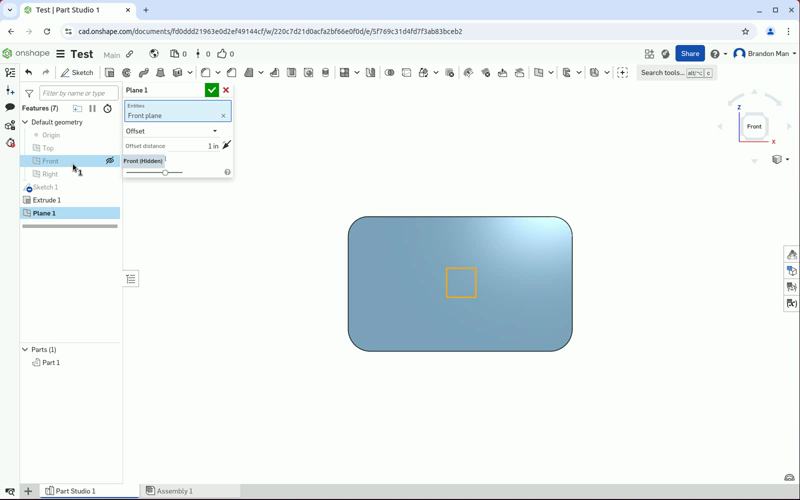
key(tab, 2)
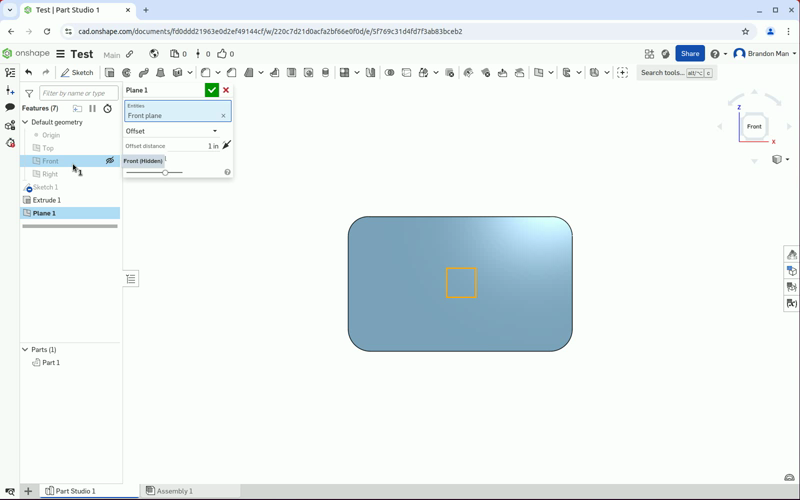
text(4.807)
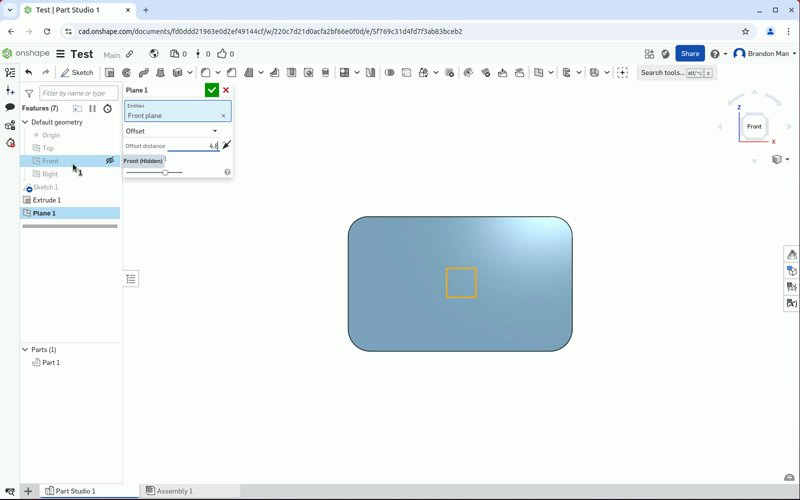
key(enter, 2)
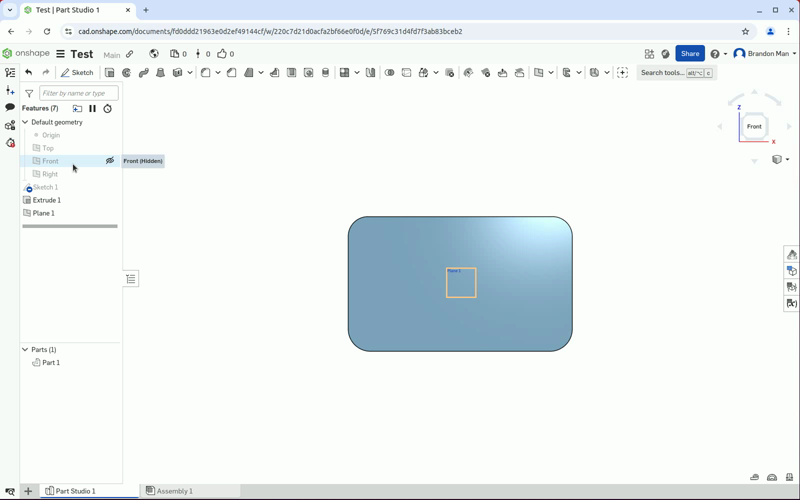
key(shift+s)
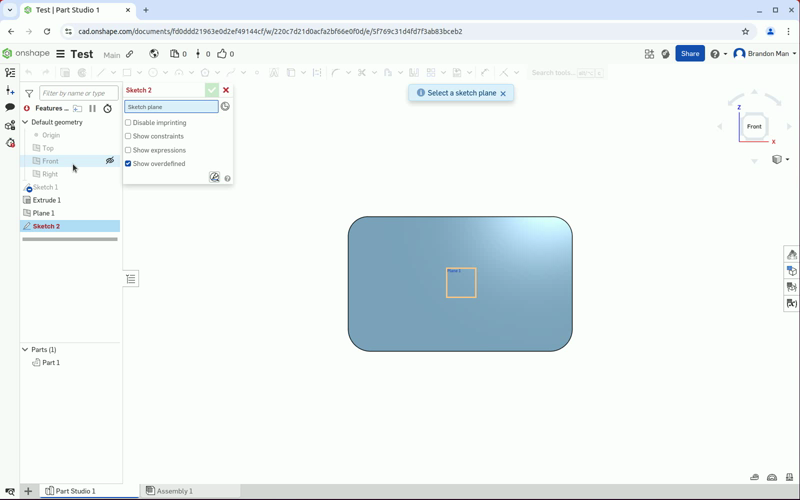
mouse_move(73, 215)
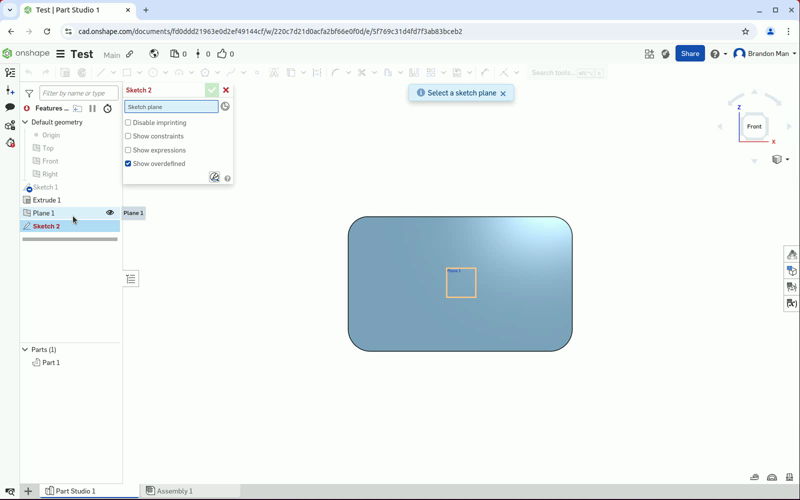
click(73, 215)
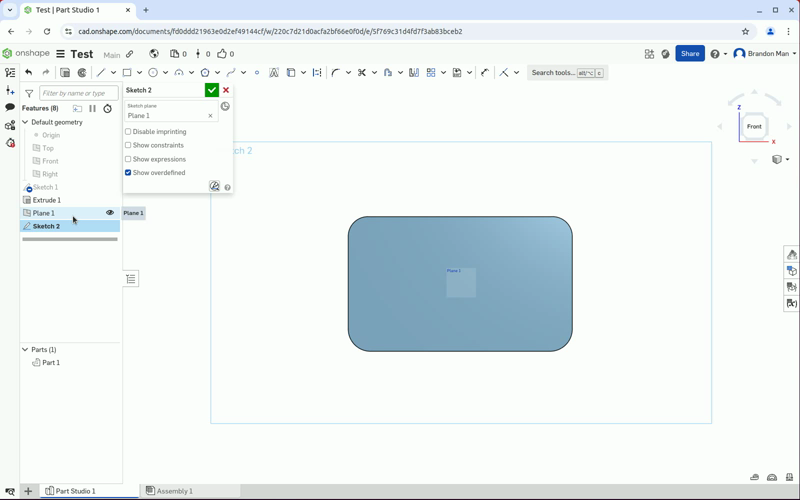
mouse_move(73, 352)
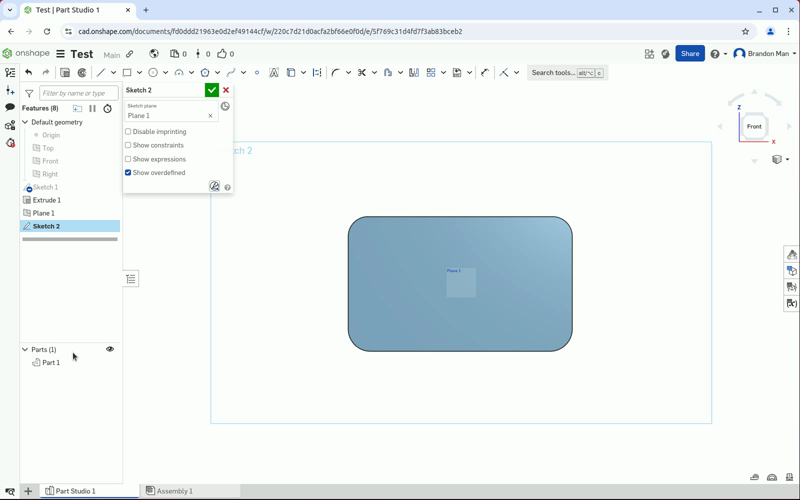
key(y)
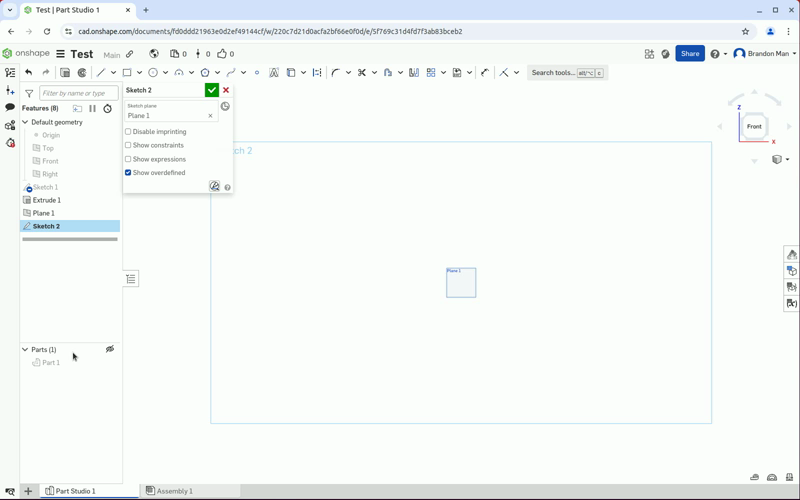
key(l)
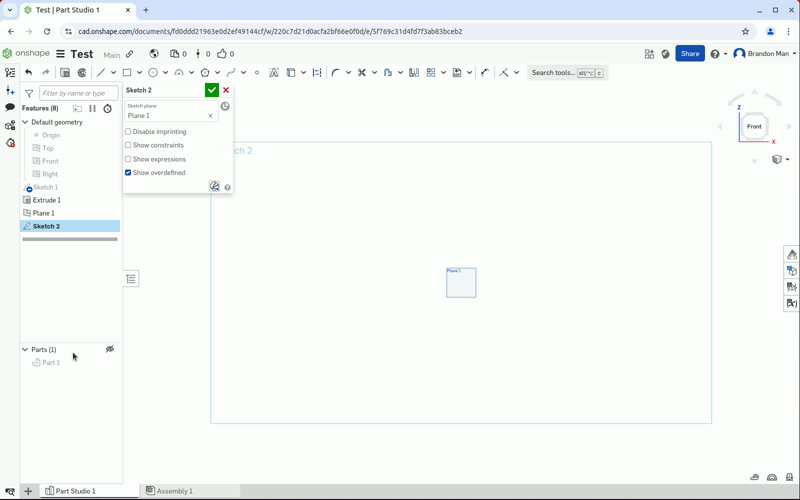
key_down(shift)
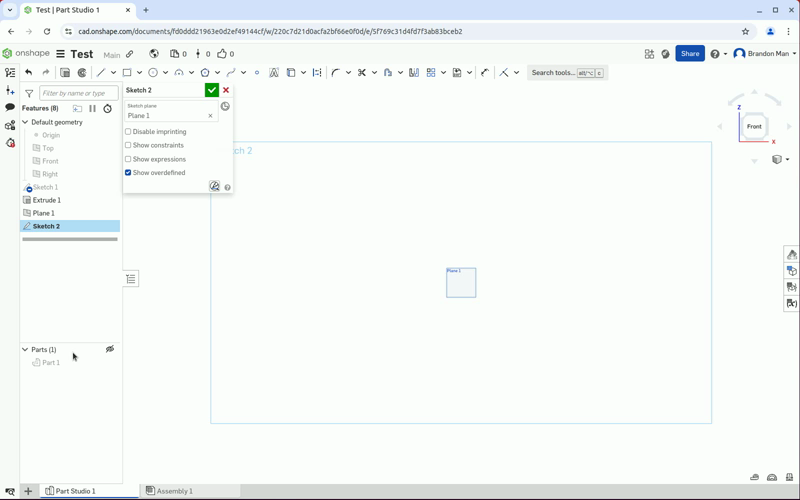
mouse_move(384, 329)
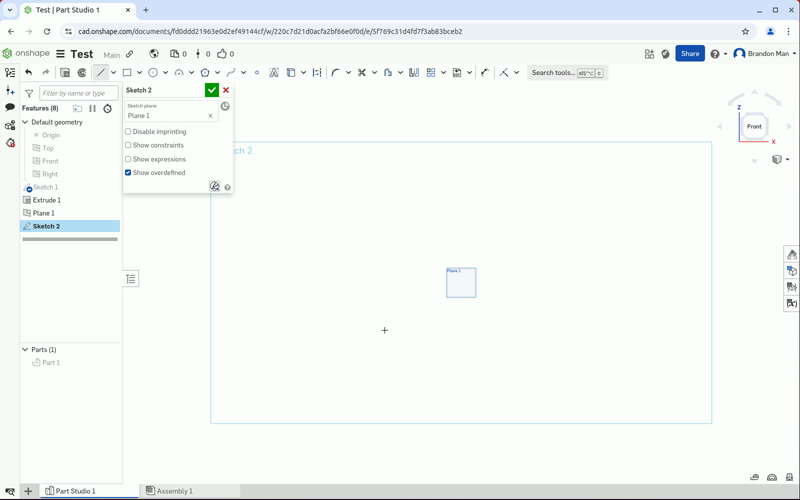
click(384, 329)
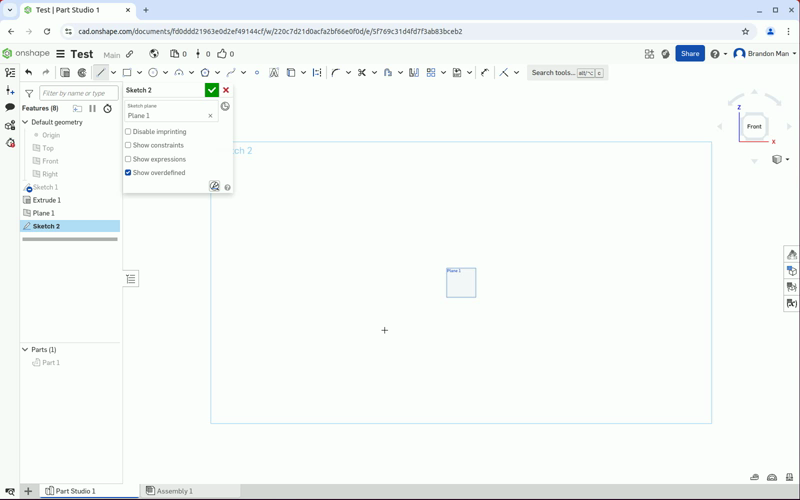
key_up(shift)
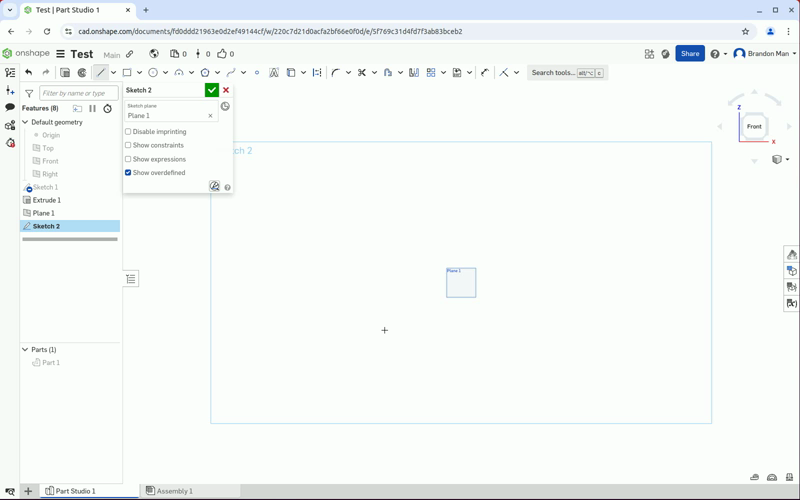
key_down(shift)
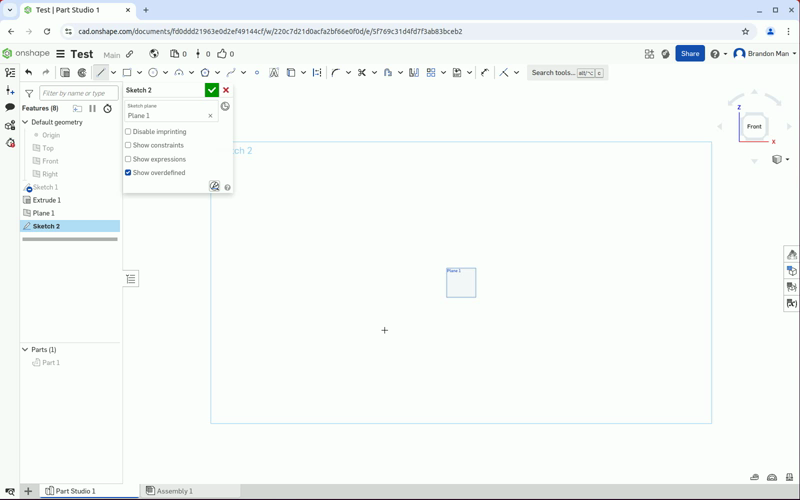
mouse_move(535, 329)
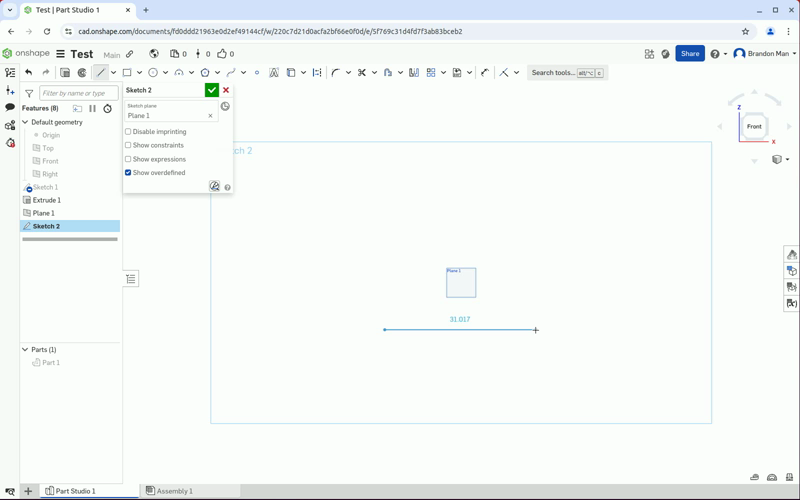
click(535, 329)
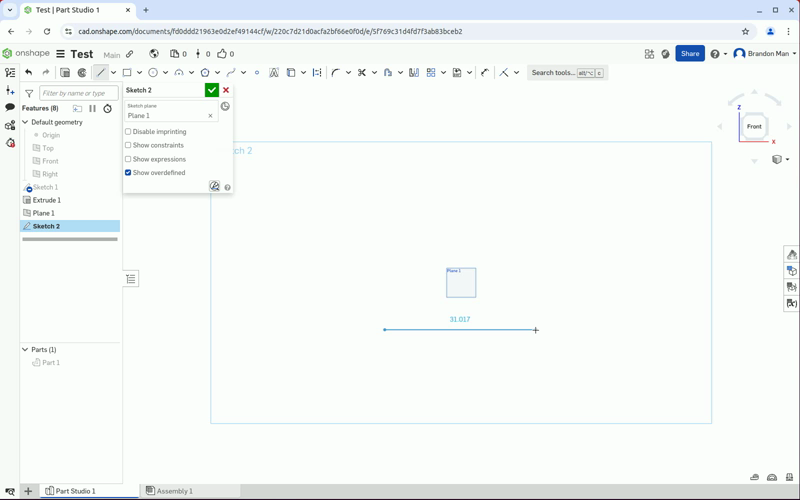
key_up(shift)
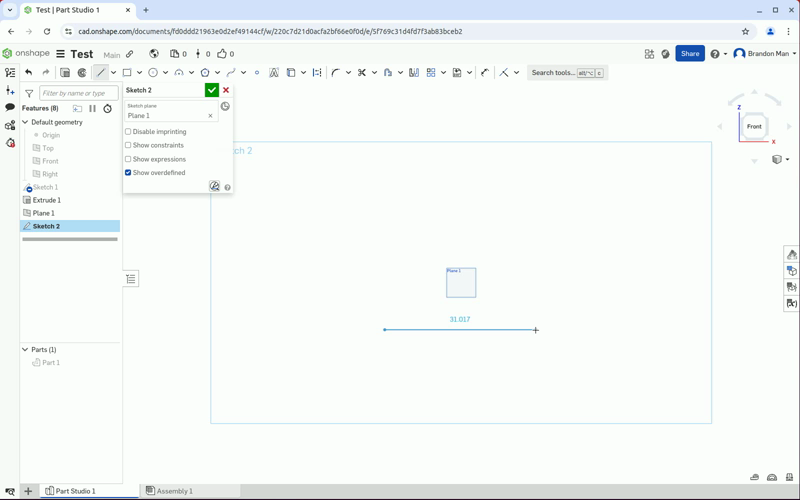
key_down(shift)
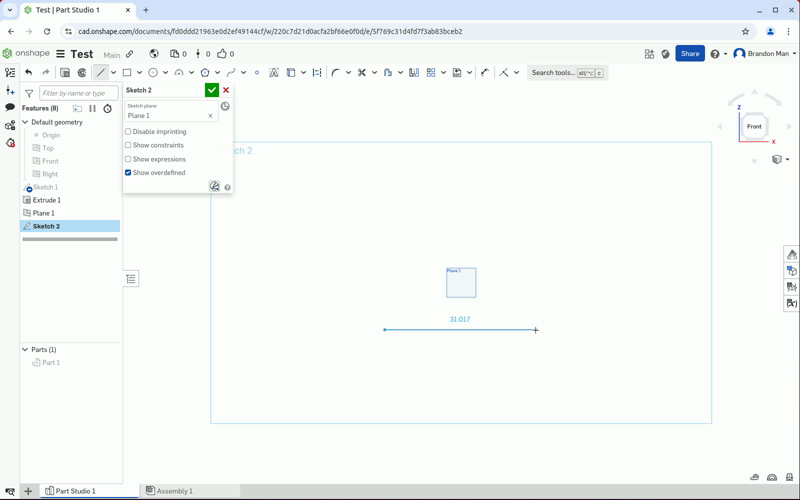
mouse_move(535, 236)
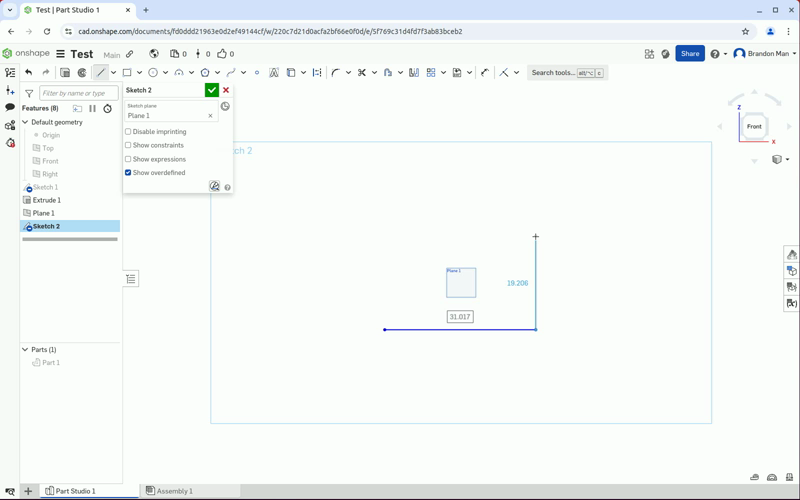
click(535, 236)
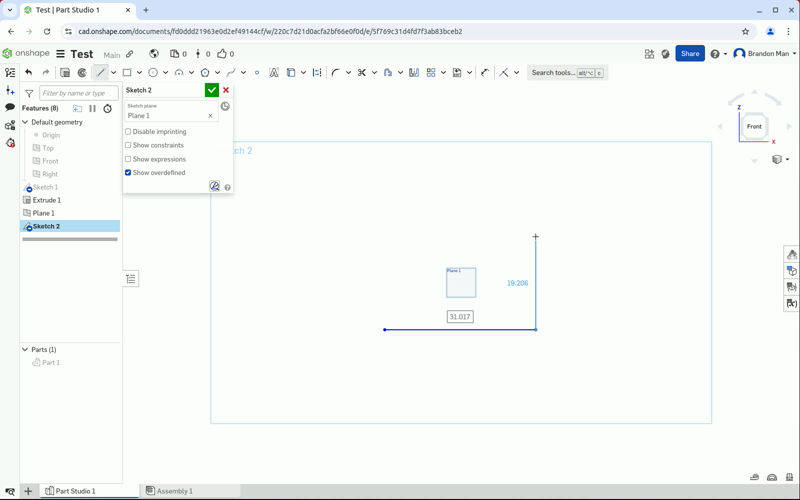
key_up(shift)
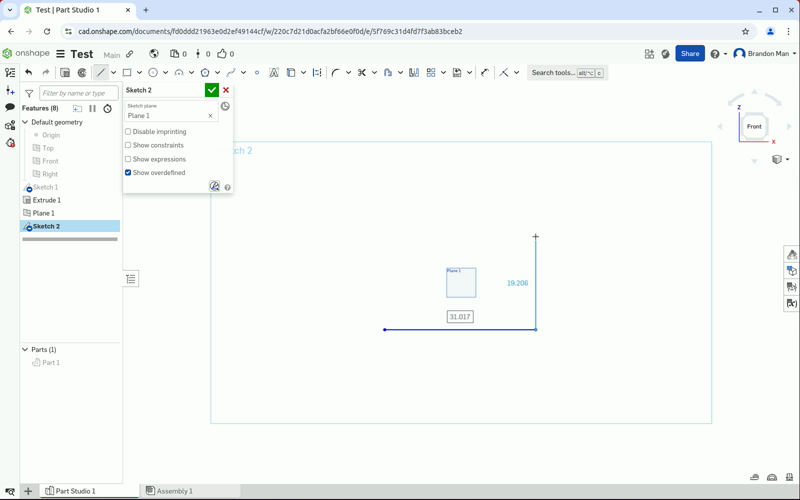
key_down(shift)
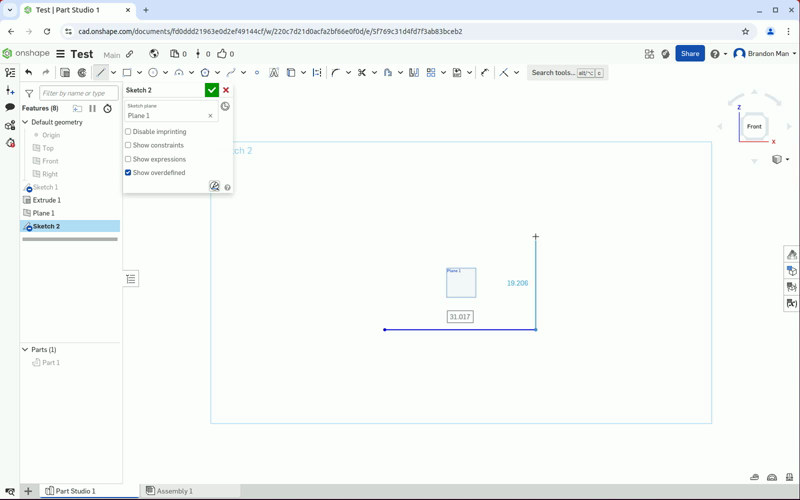
mouse_move(384, 236)
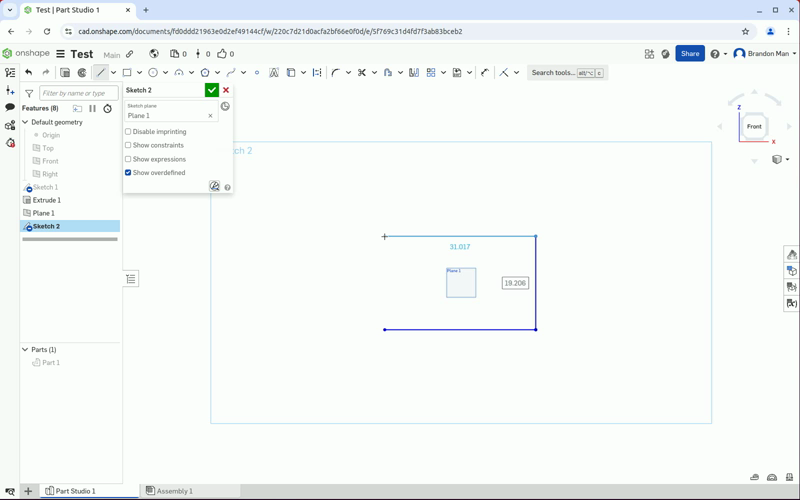
click(384, 236)
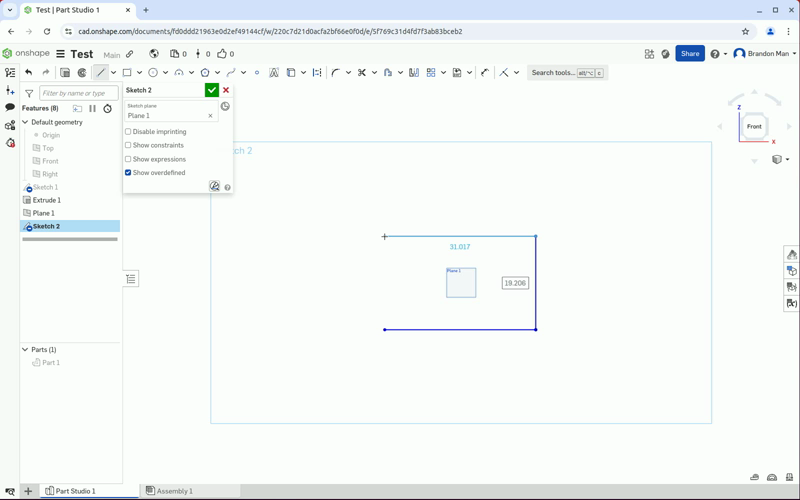
key_up(shift)
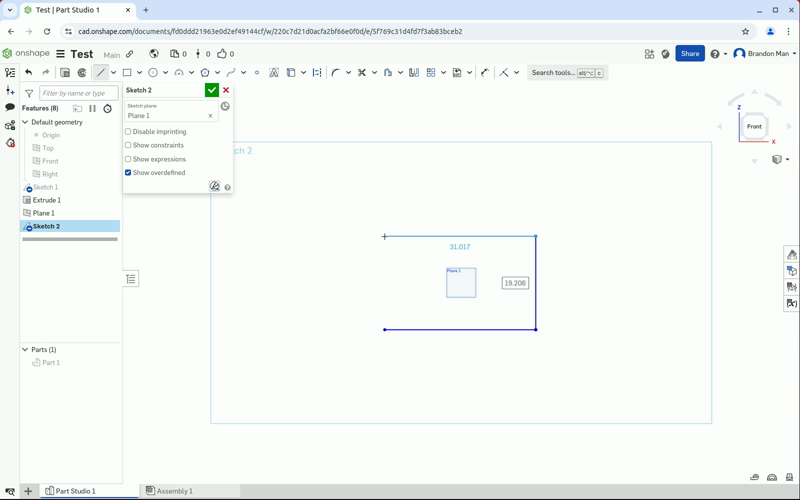
key_down(shift)
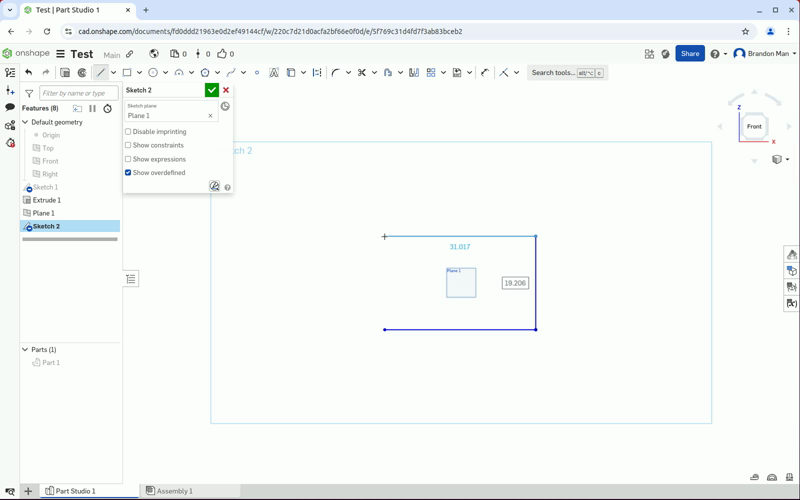
mouse_move(384, 329)
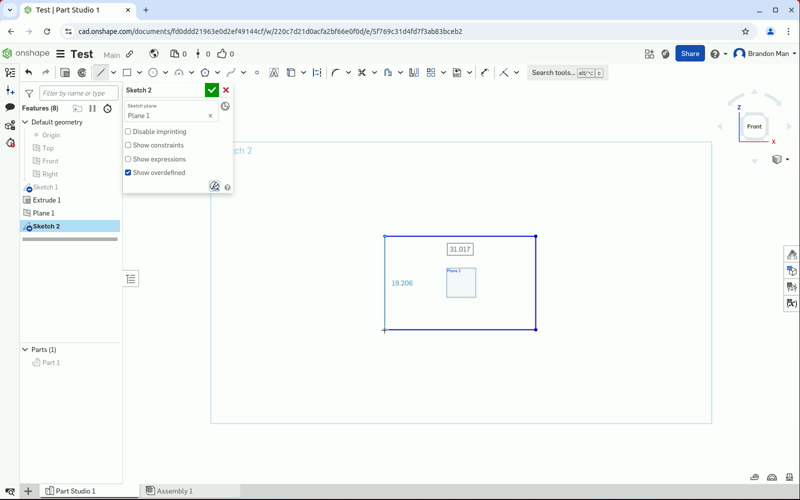
key_up(shift)
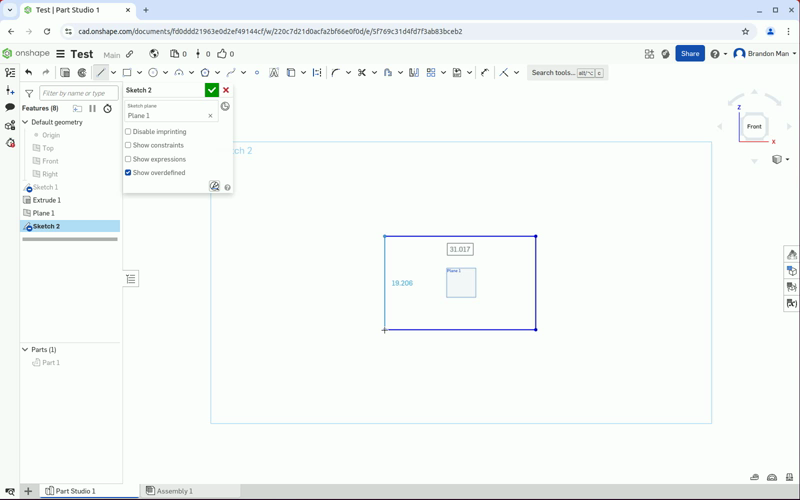
click(384, 329)
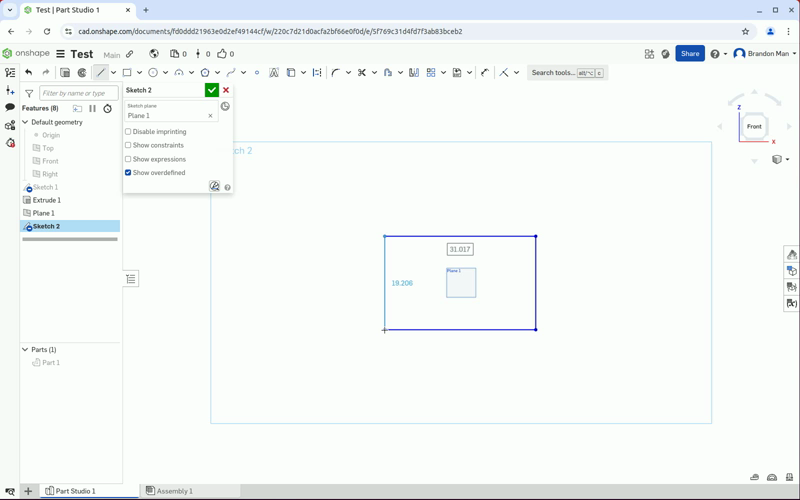
key(esc)
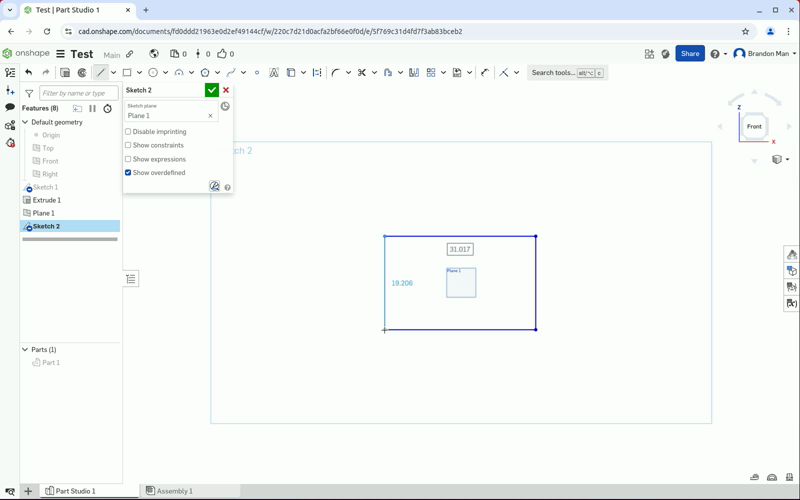
mouse_move(469, 259)
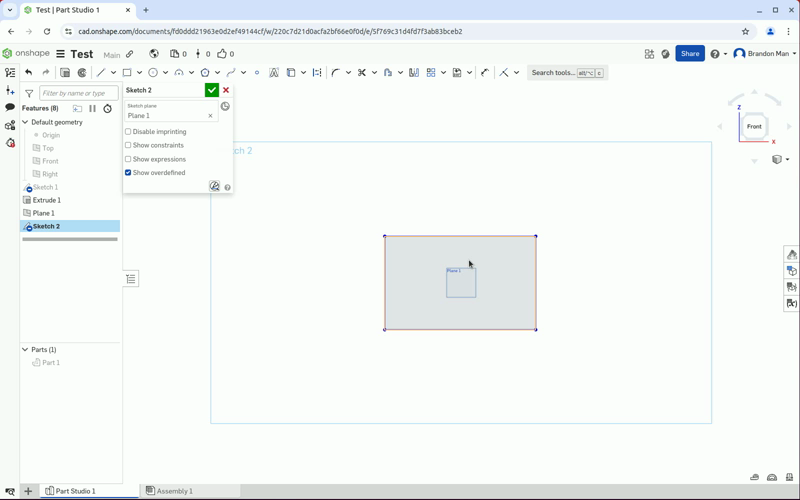
click(469, 259)
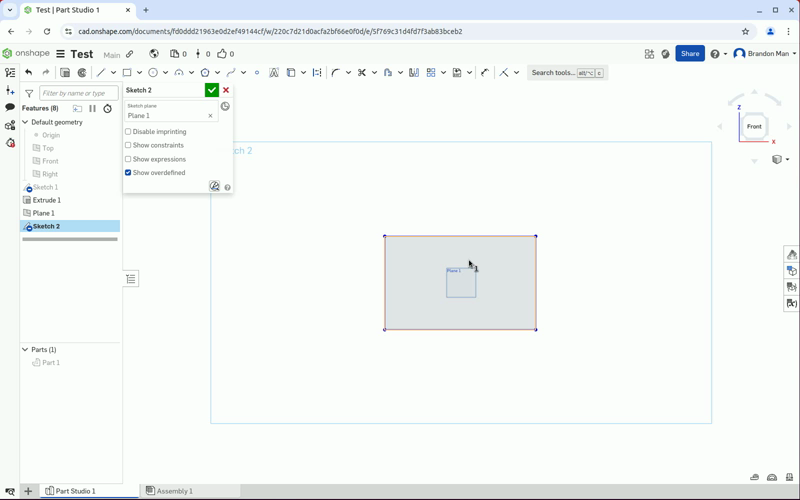
mouse_move(73, 352)
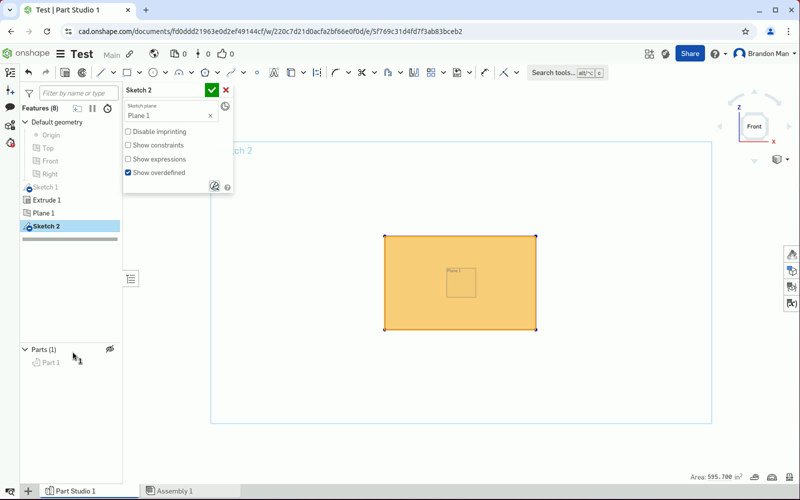
key(shift+y)
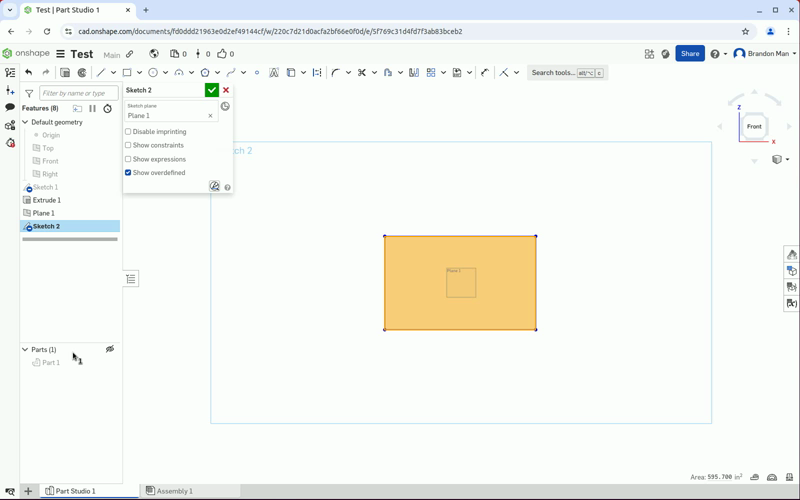
key(shift+e)
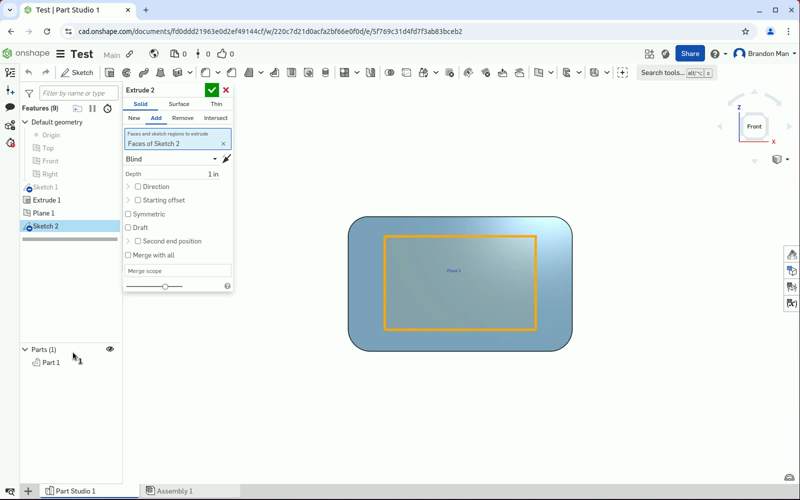
mouse_move(143, 106)
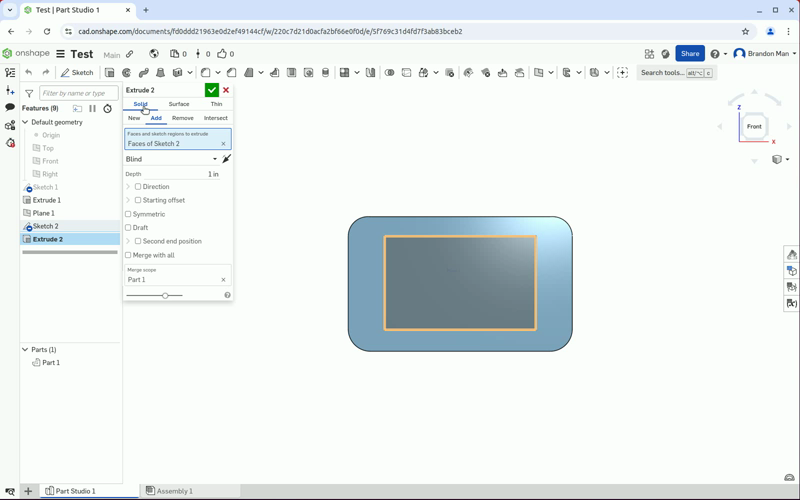
click(143, 106)
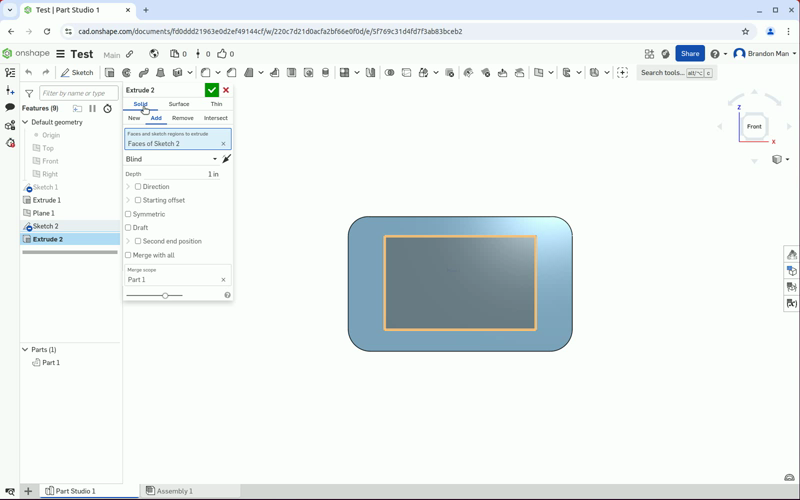
mouse_move(186, 120)
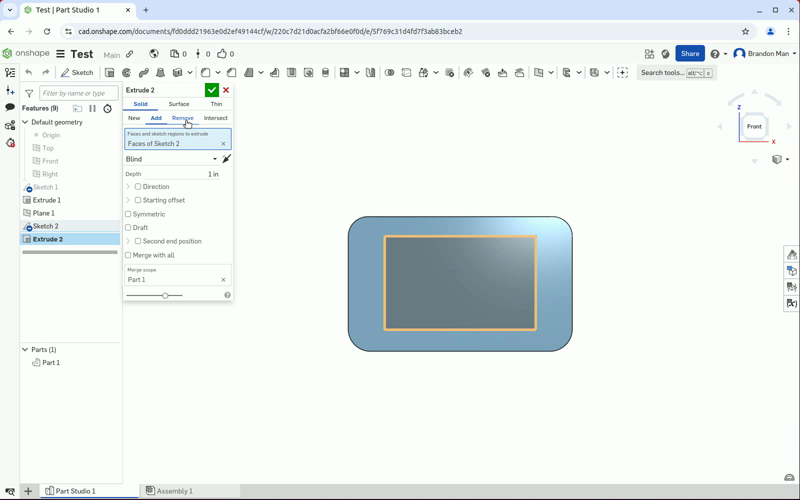
click(186, 120)
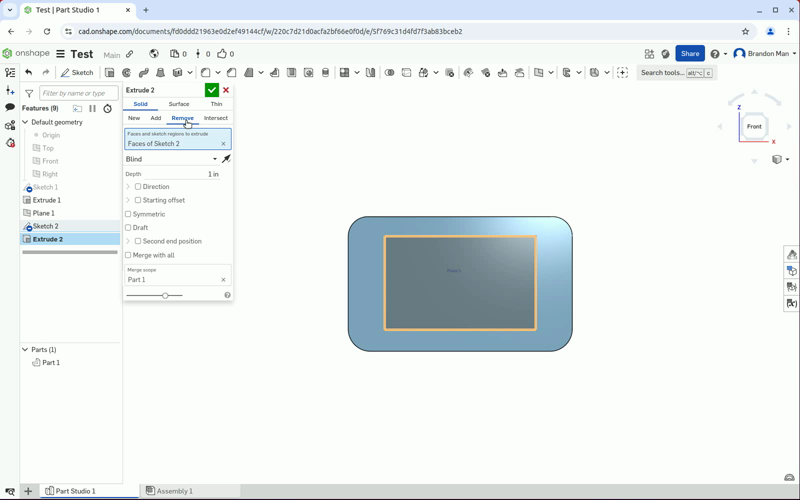
key(tab, 4)
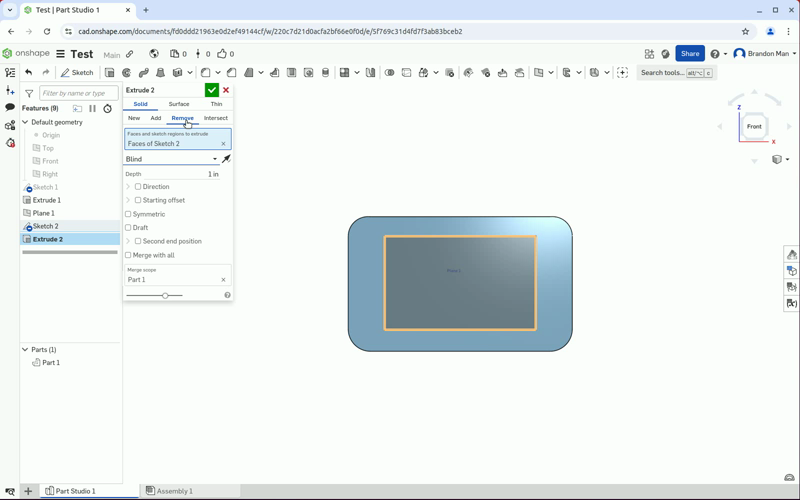
text(0.241)
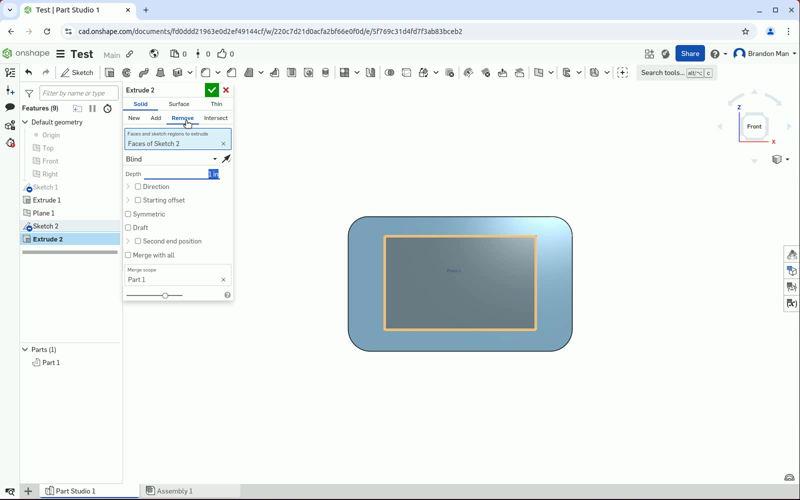
key(tab, 6)
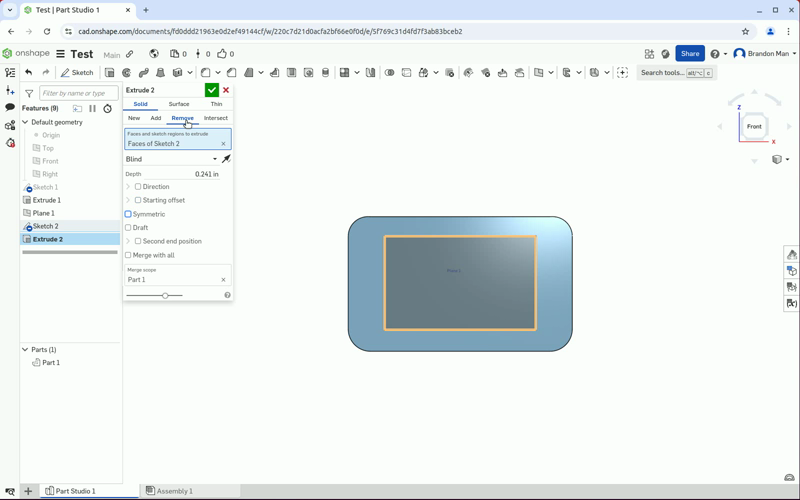
key(space)
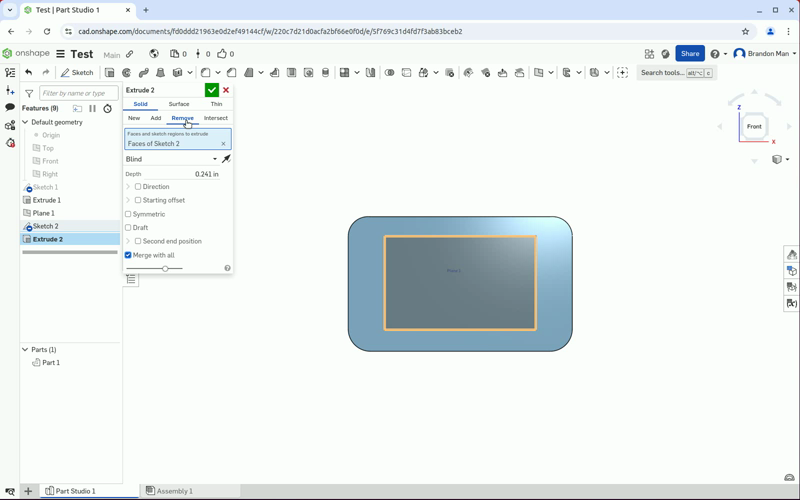
key(enter)
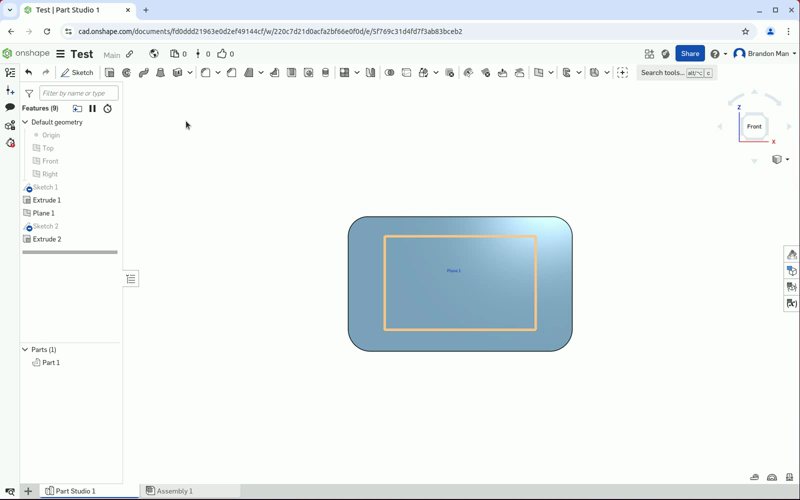
key(shift+h)
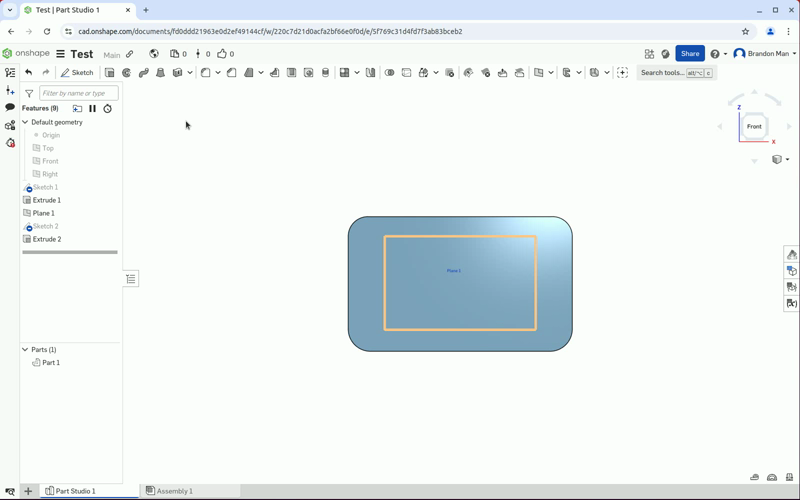
key(shift+h)
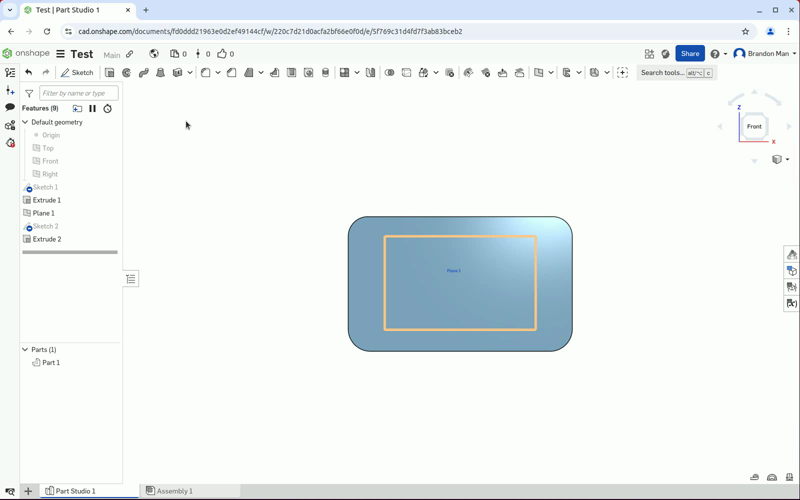
key(shift+7)
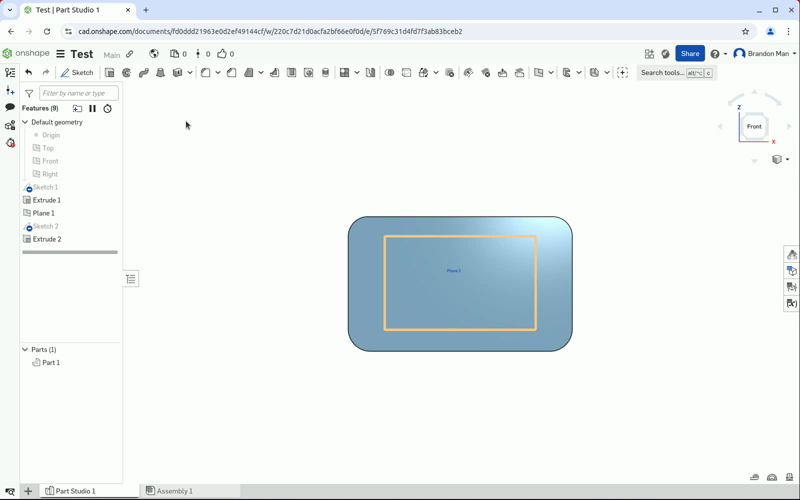
key(left, 2)
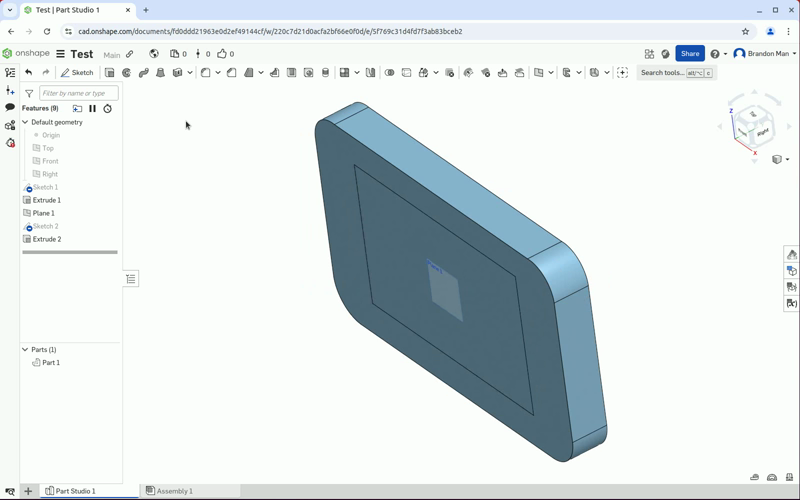
key(down, 2)
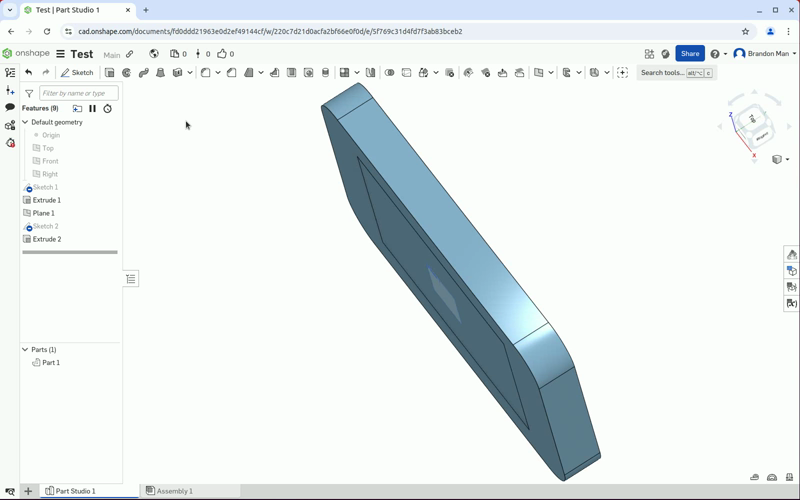
key(up, 2)
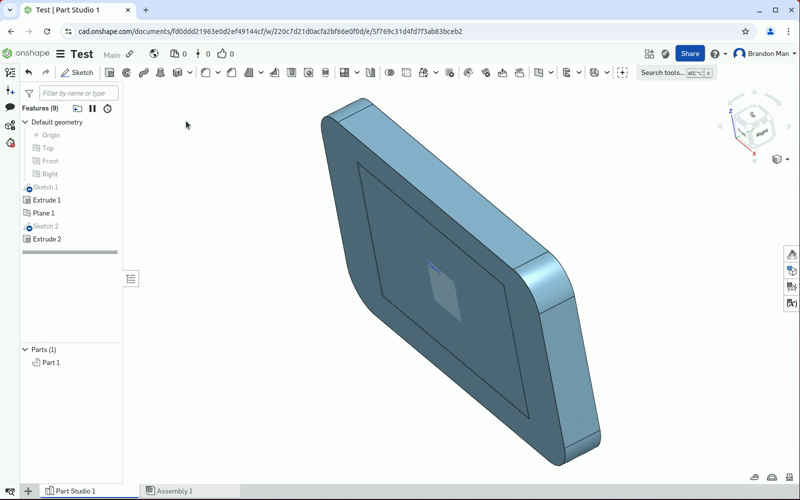
key(right, 2)
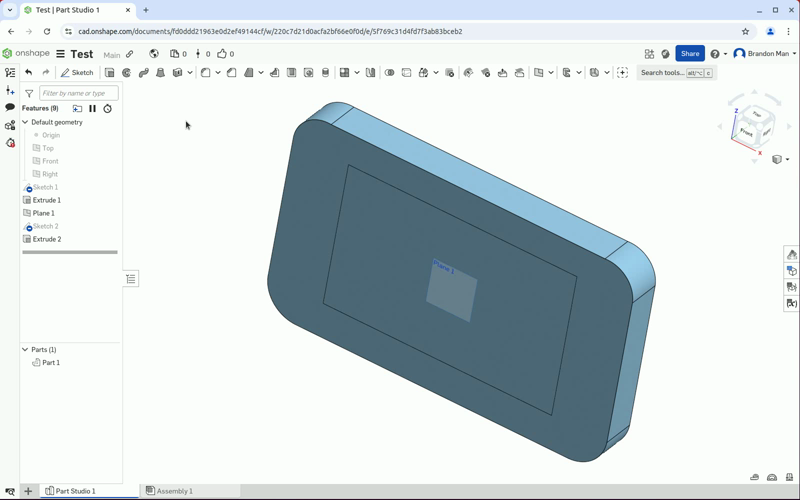
mouse_move(73, 189)
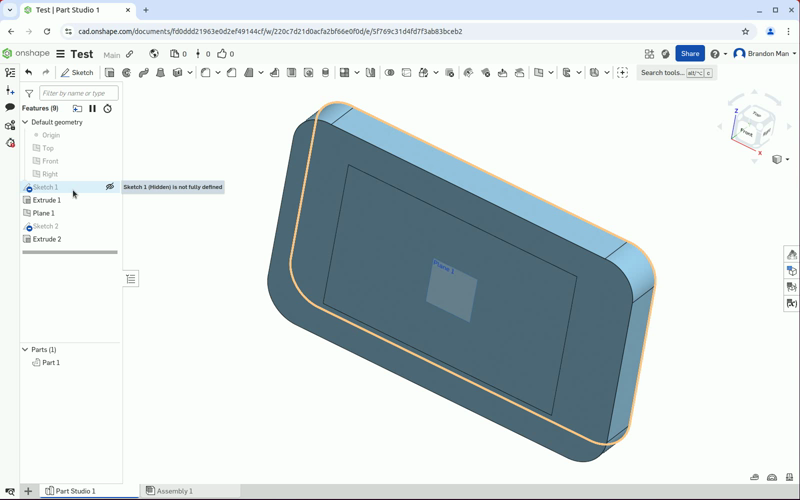
click(73, 189)